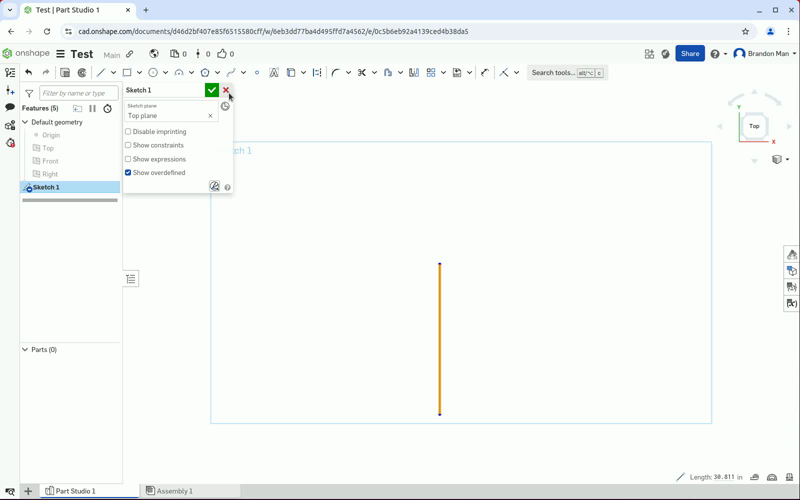
key(shift+h)
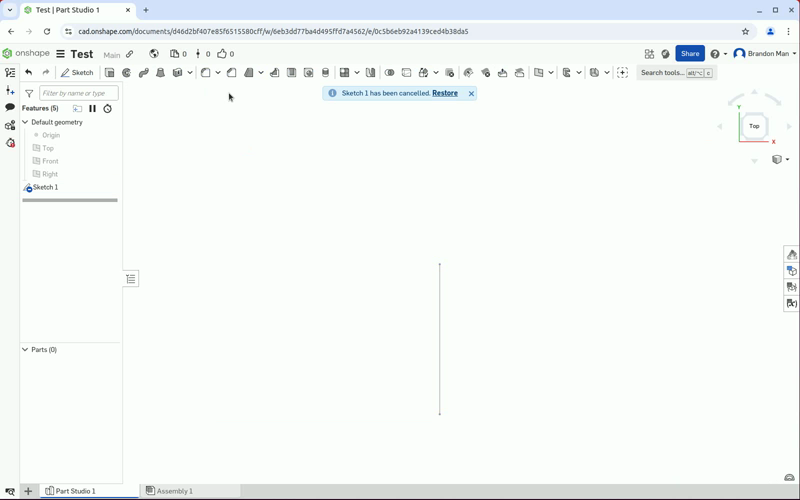
key(shift+s)
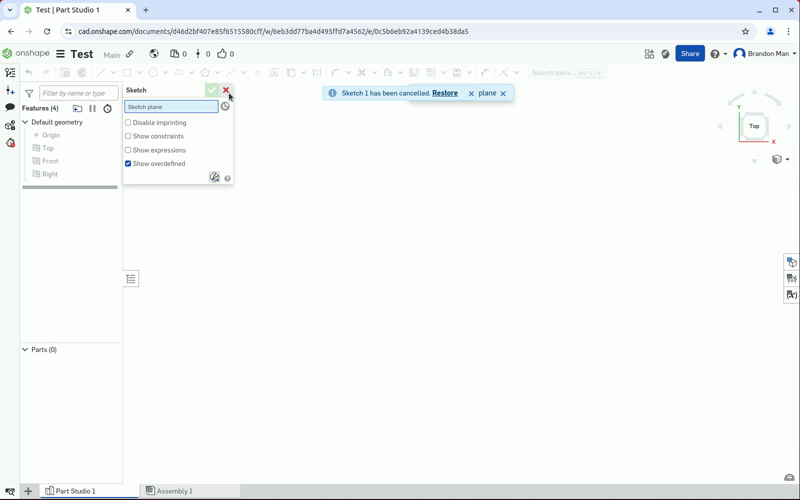
mouse_move(73, 150)
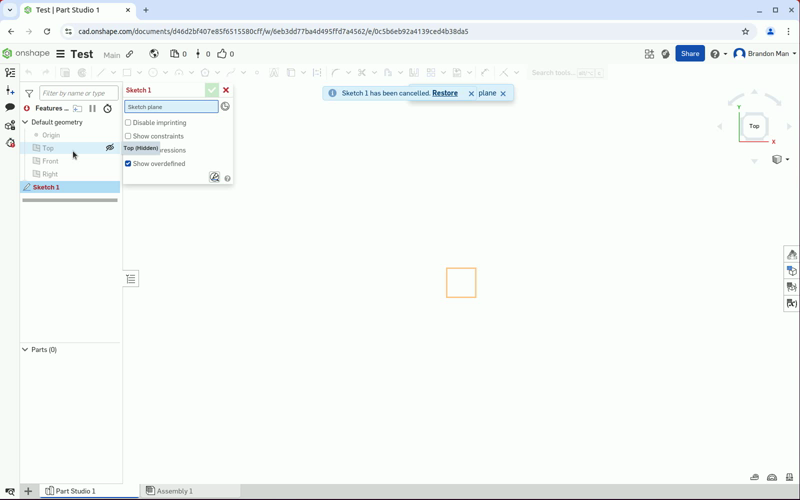
click(73, 150)
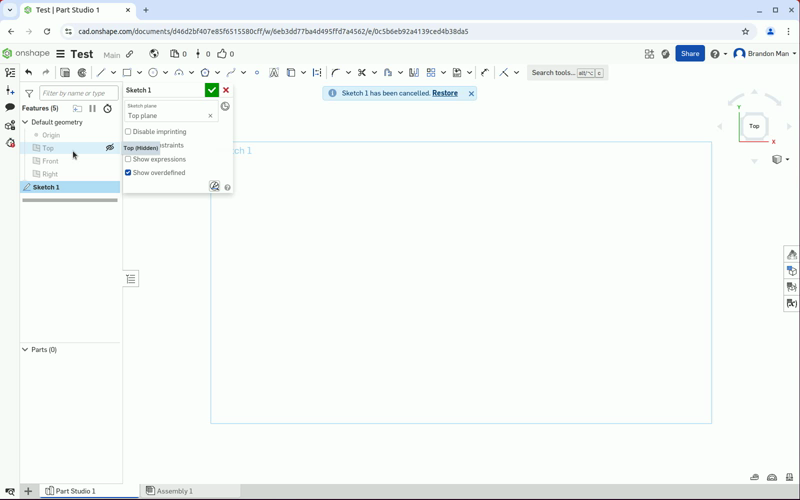
mouse_move(73, 352)
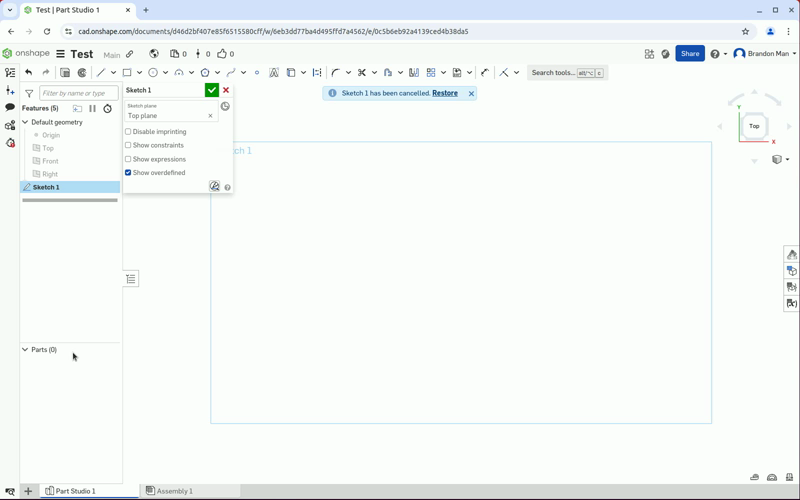
key(y)
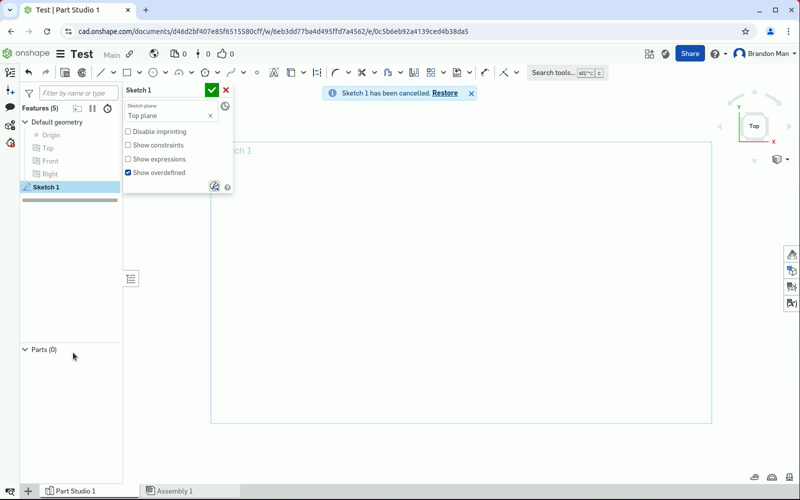
key(l)
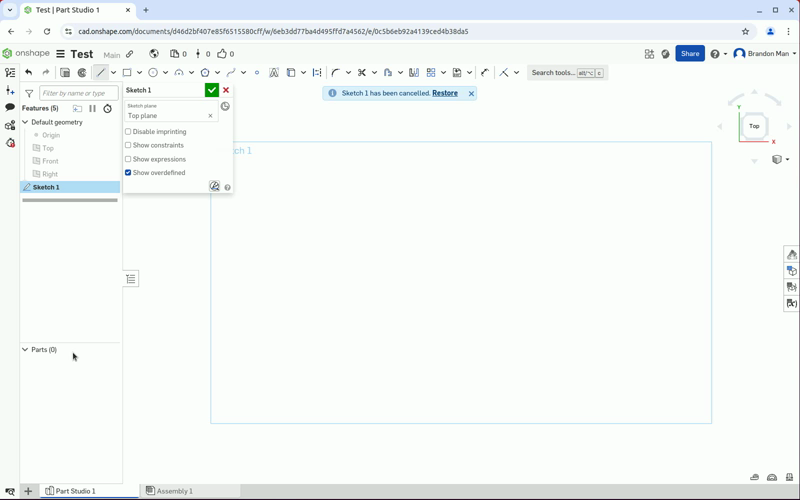
key_down(shift)
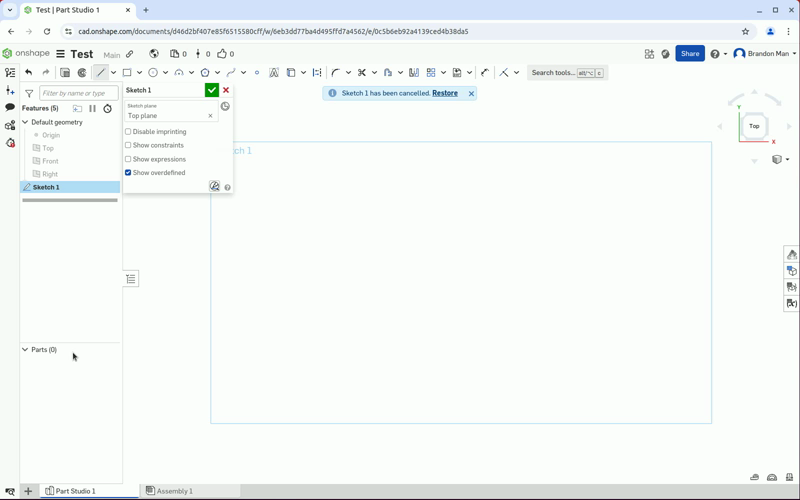
mouse_move(499, 324)
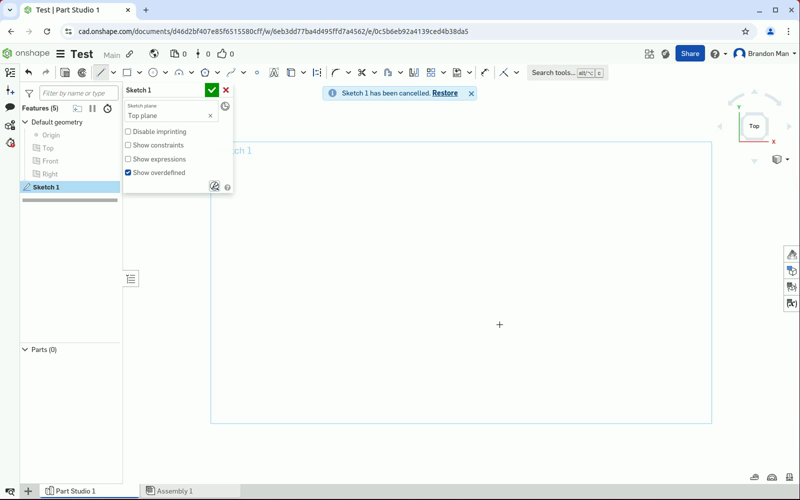
click(499, 324)
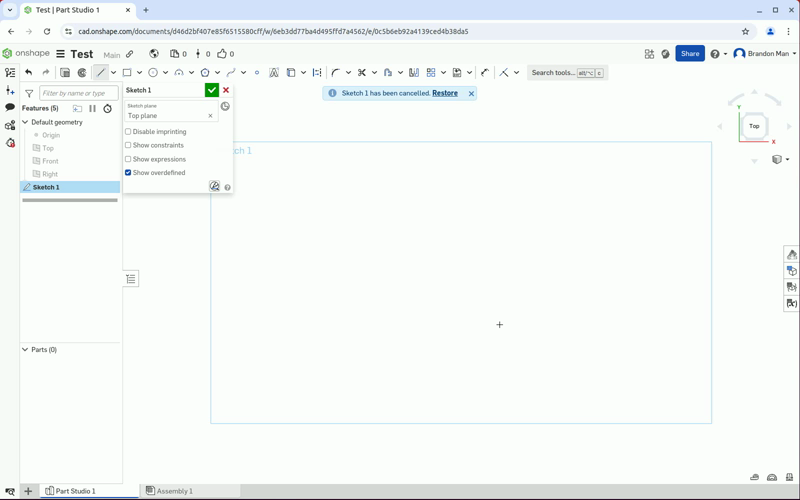
key_up(shift)
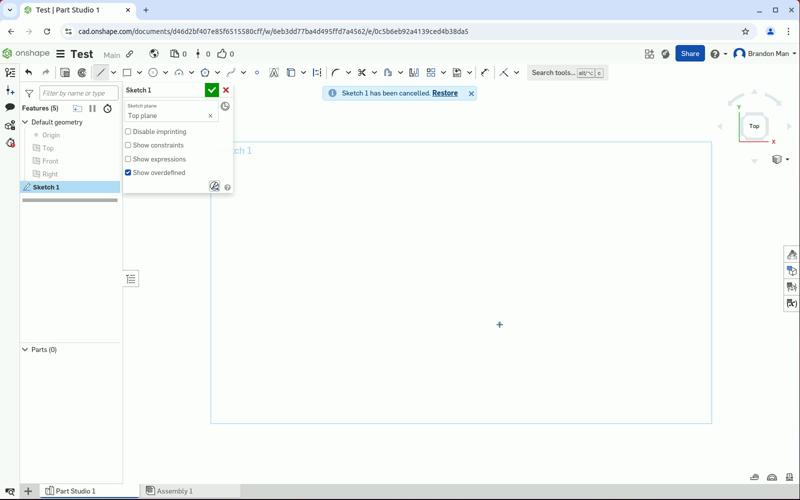
key_down(shift)
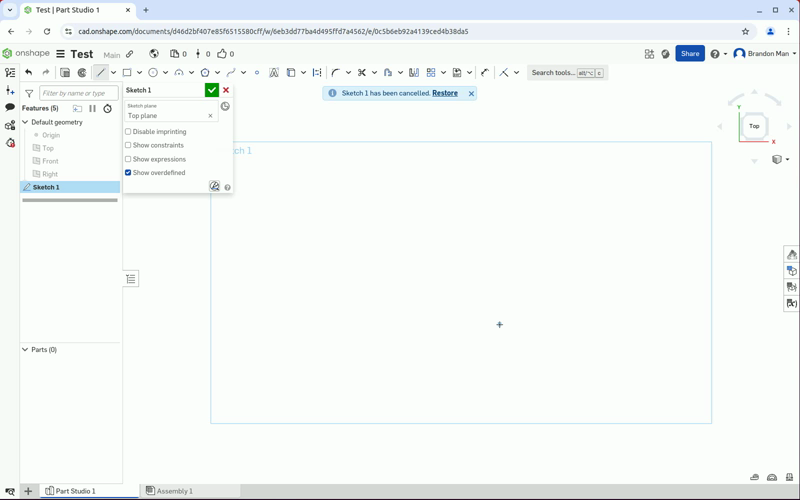
mouse_move(529, 324)
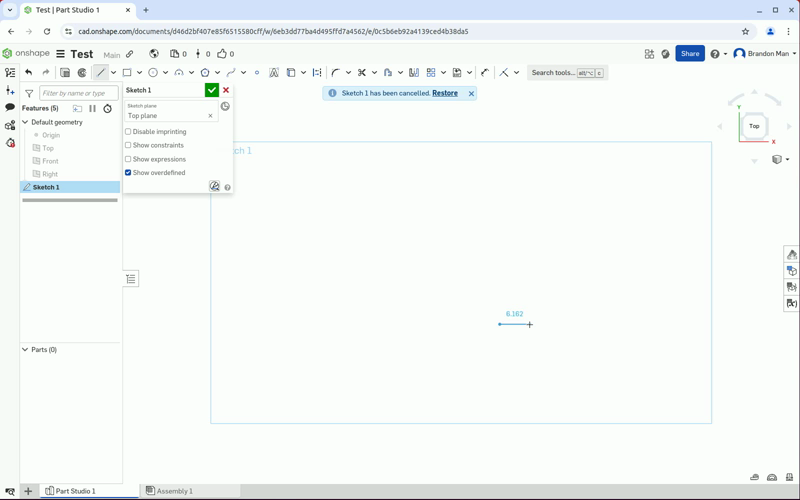
mouse_move(543, 324)
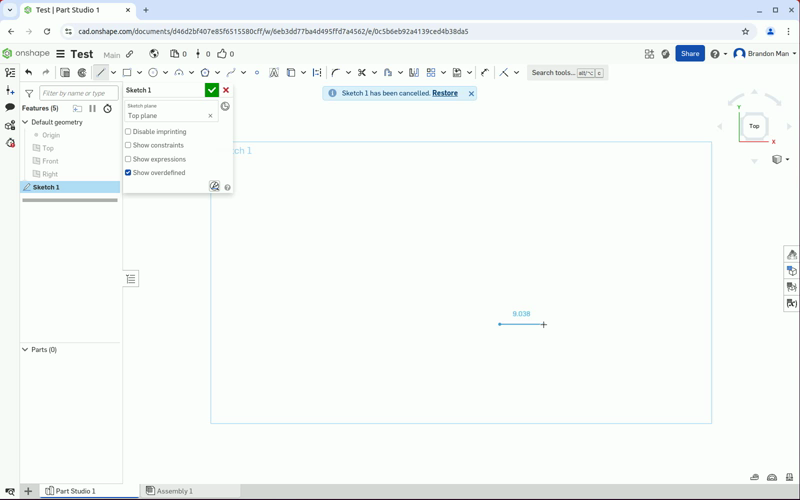
click(543, 324)
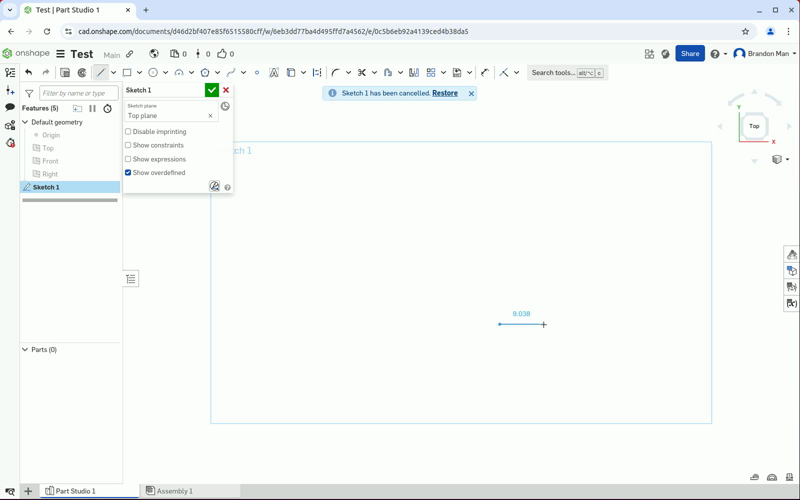
key_up(shift)
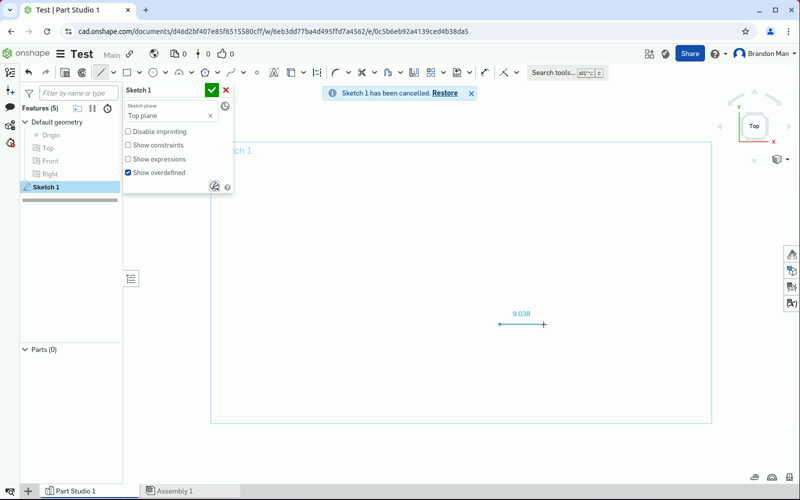
key_down(shift)
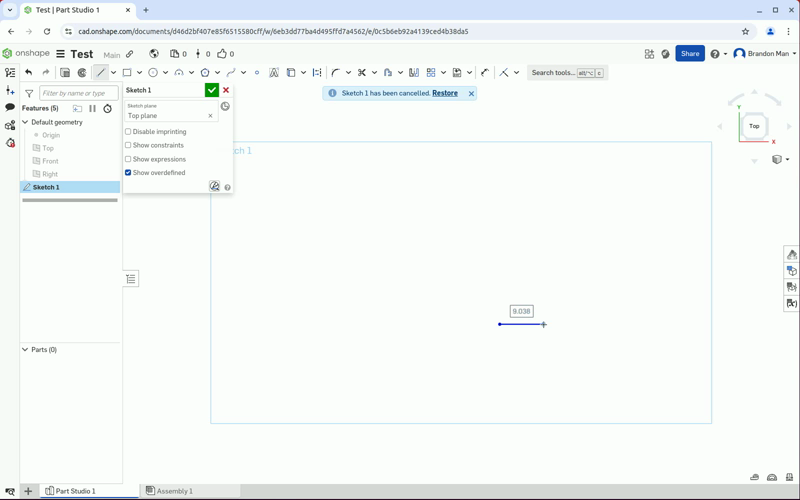
mouse_move(573, 324)
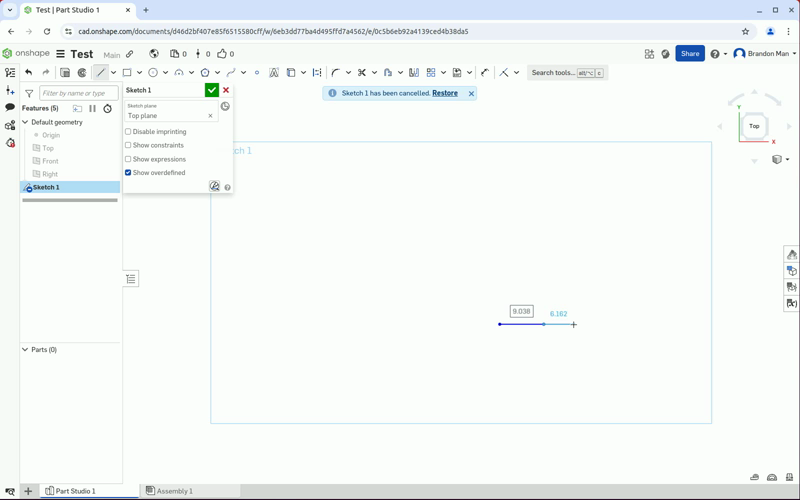
mouse_move(543, 284)
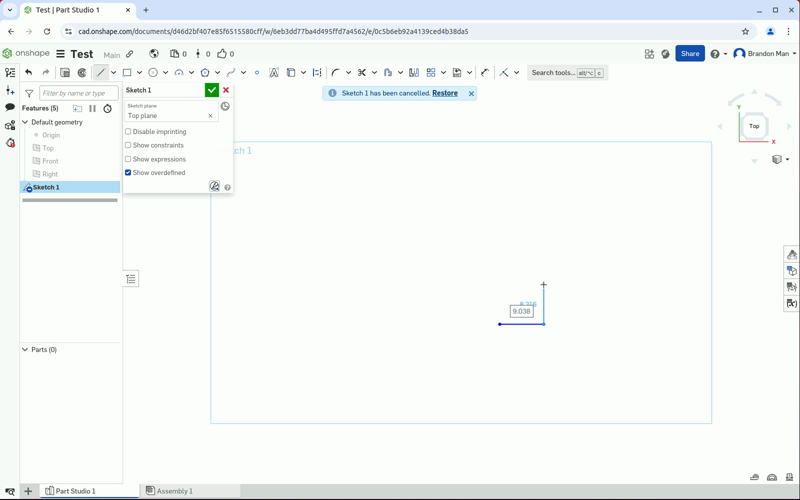
click(543, 284)
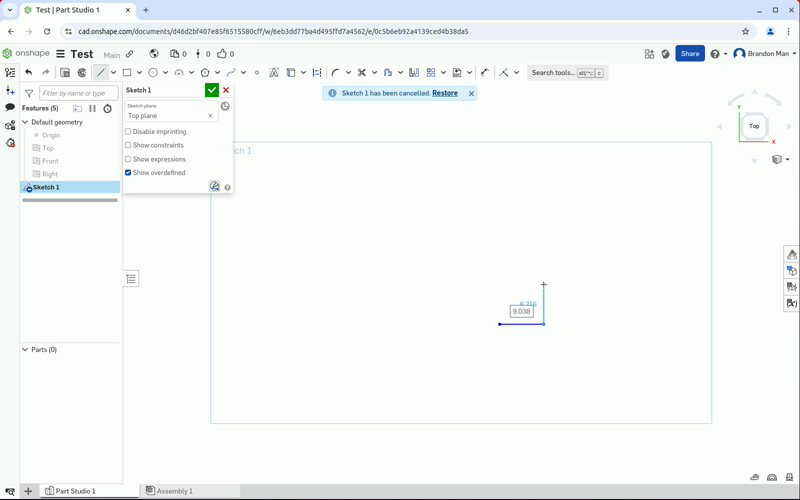
key_up(shift)
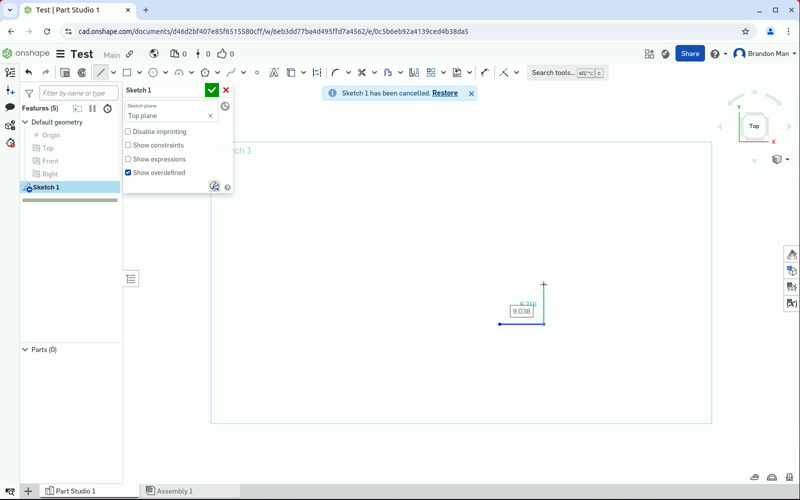
key_down(shift)
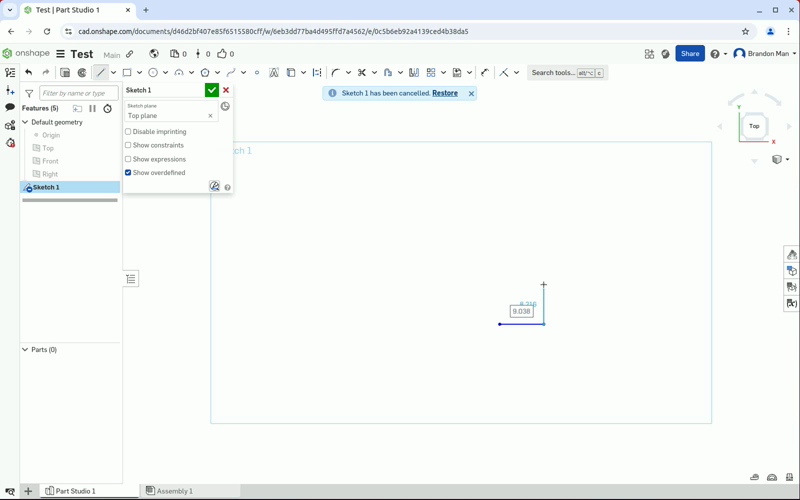
mouse_move(573, 284)
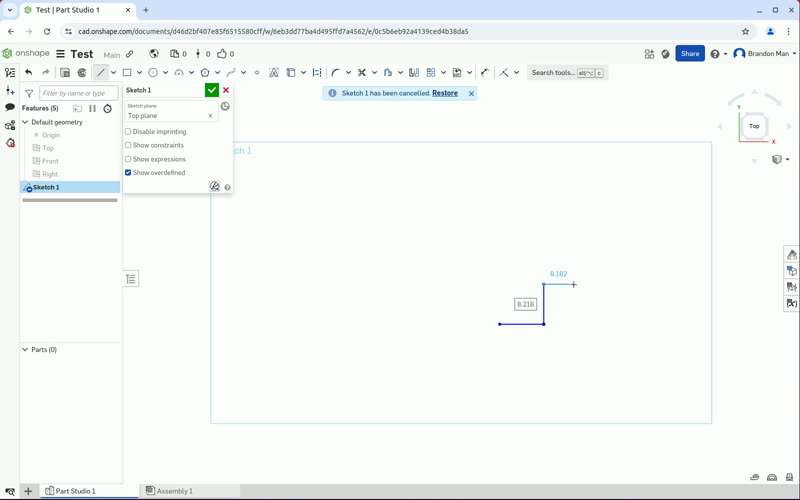
mouse_move(511, 284)
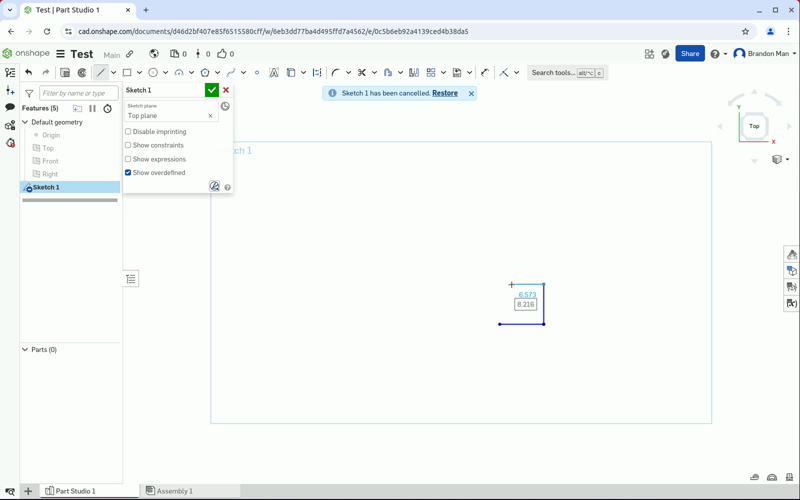
click(511, 284)
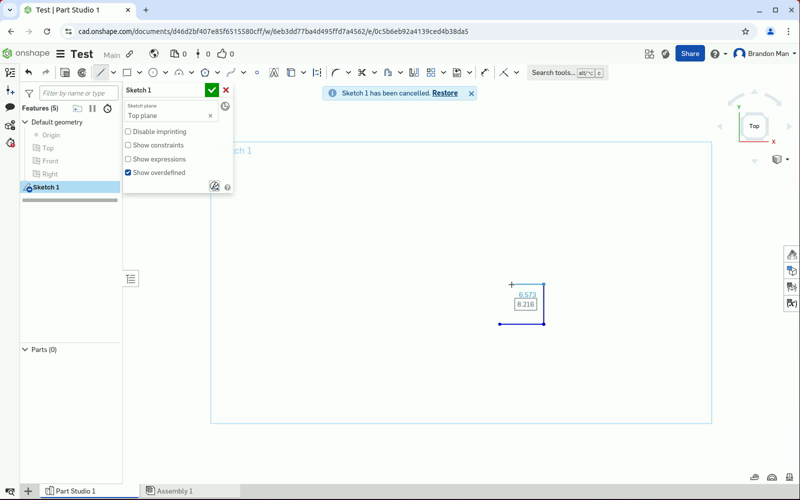
key_up(shift)
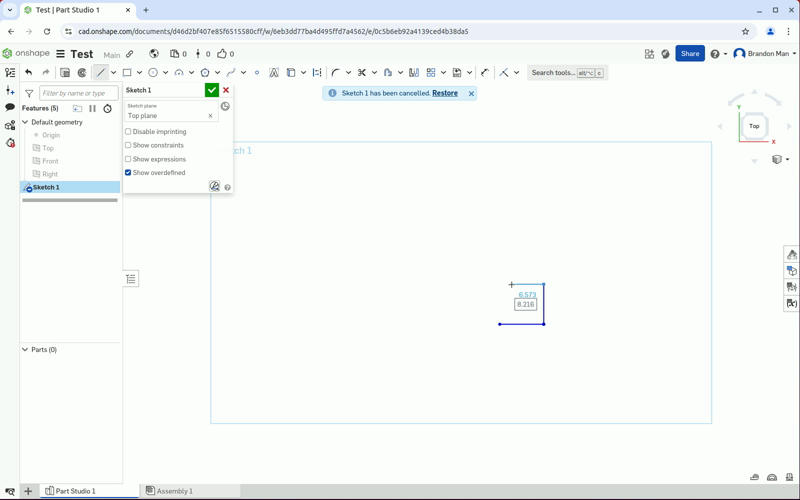
key_down(shift)
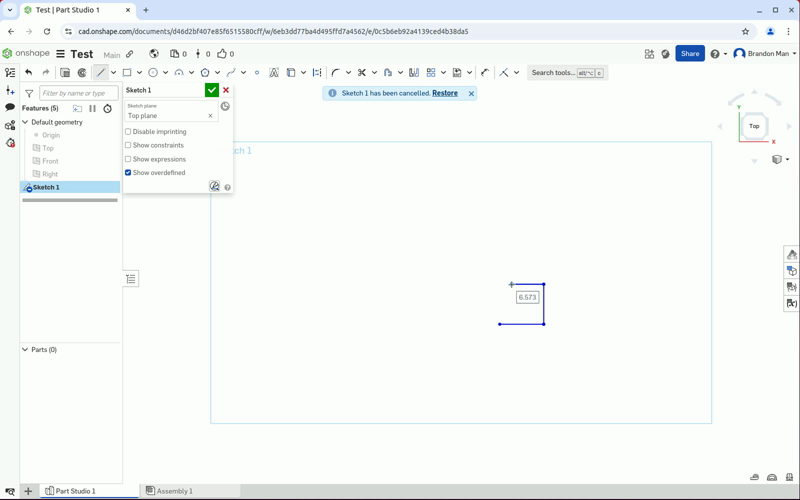
mouse_move(541, 284)
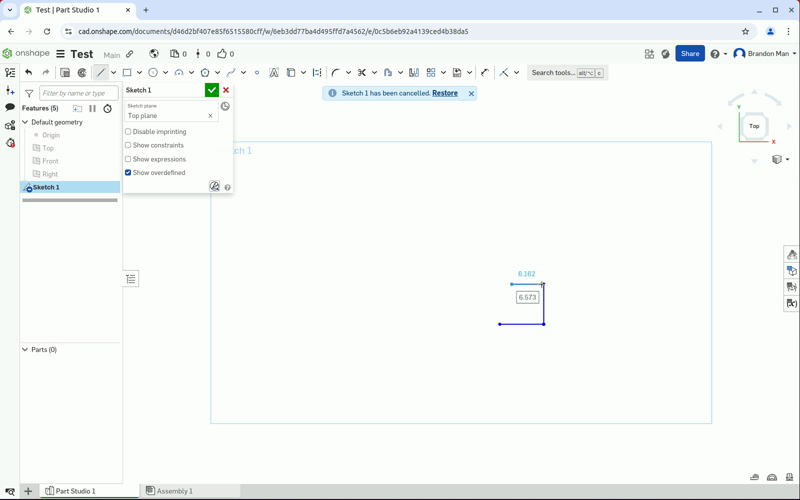
mouse_move(511, 246)
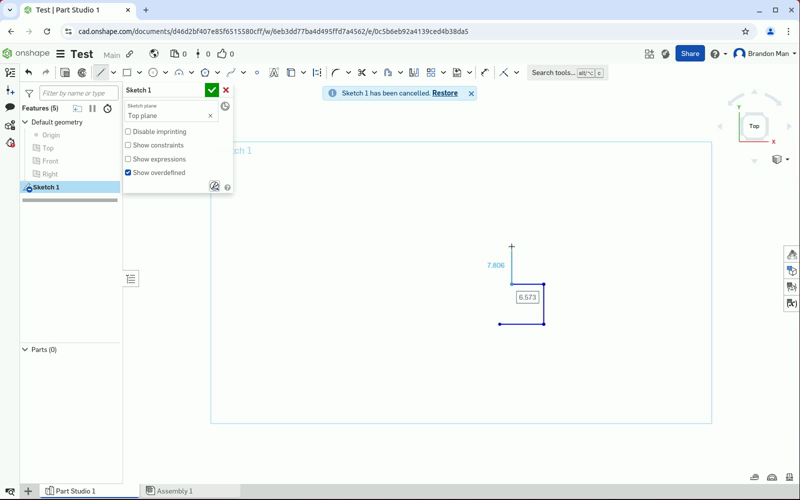
click(511, 246)
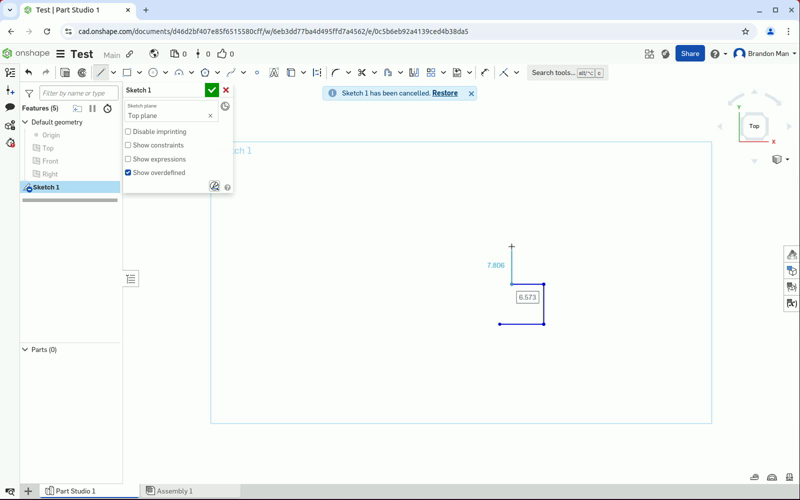
key_up(shift)
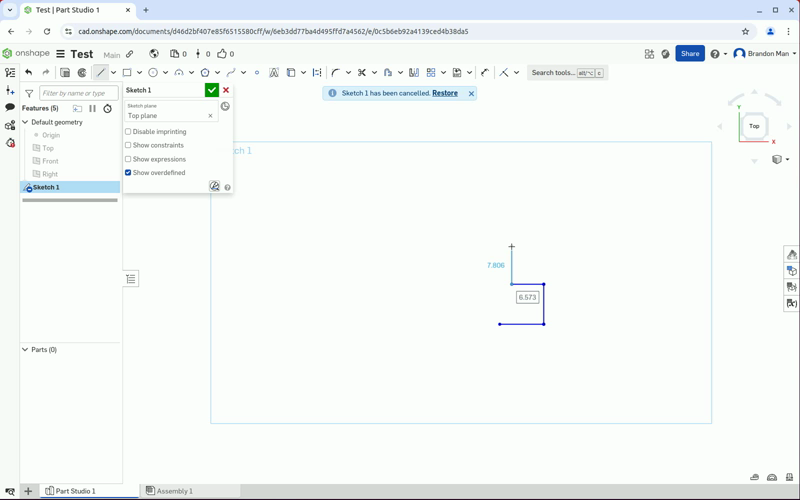
key_down(shift)
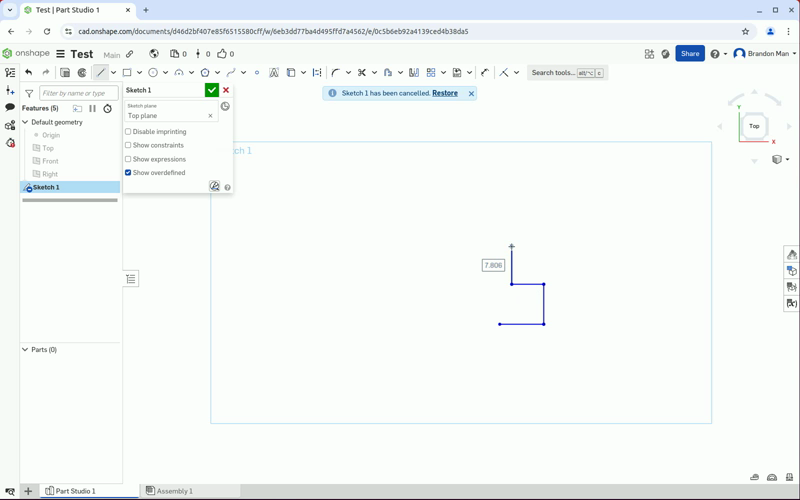
mouse_move(541, 246)
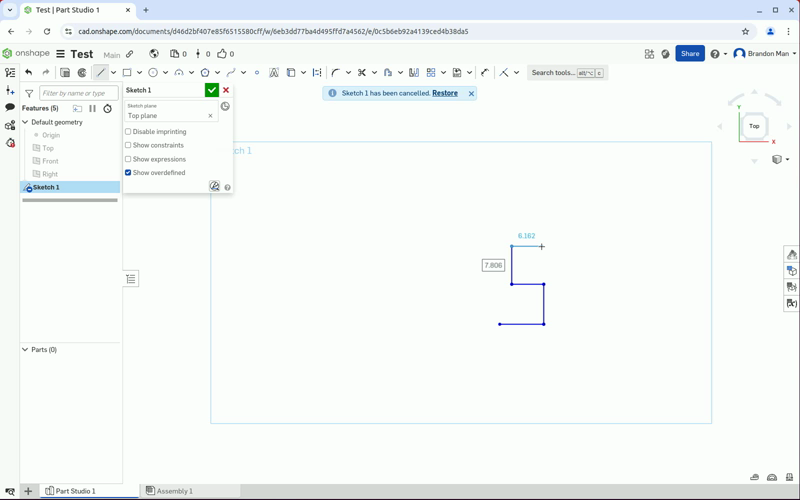
mouse_move(543, 246)
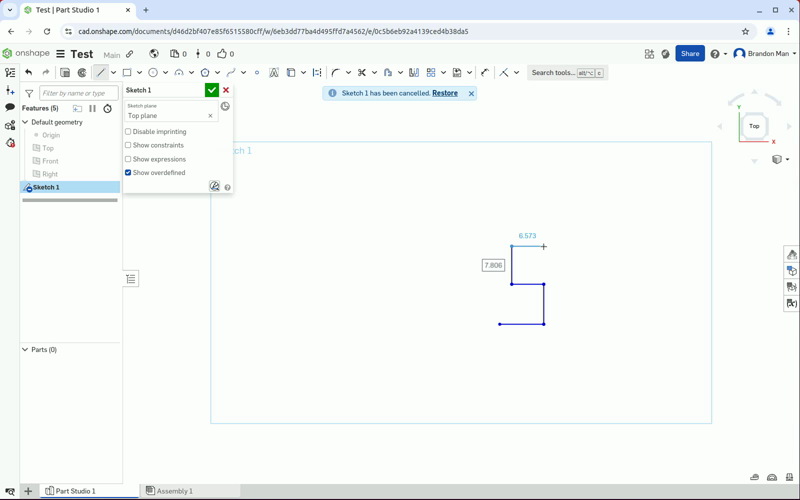
click(543, 246)
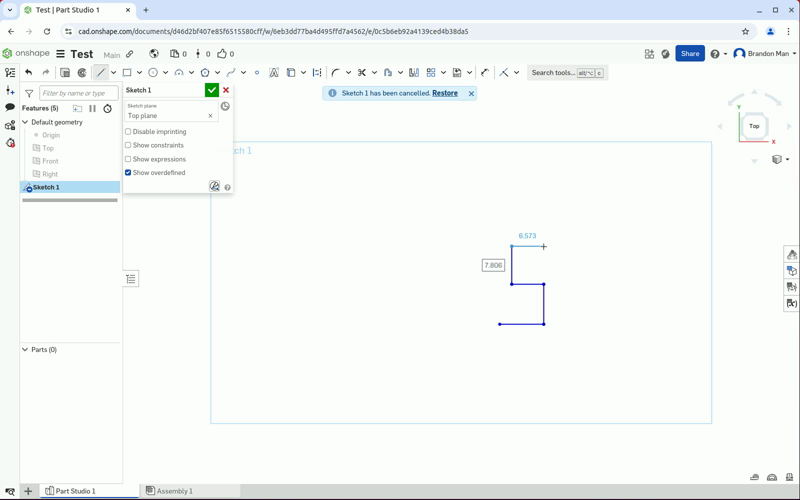
key_up(shift)
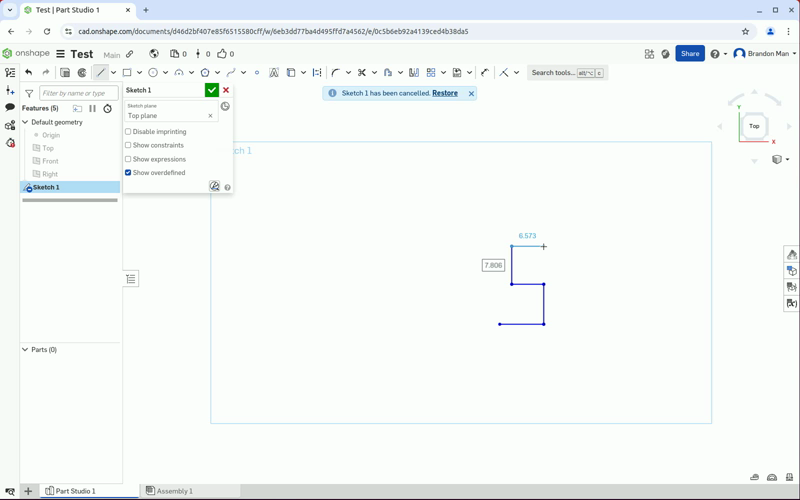
key_down(shift)
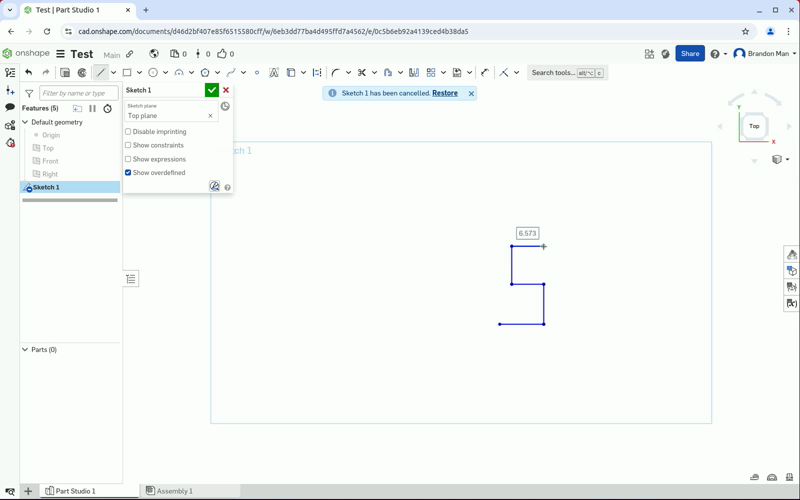
mouse_move(573, 246)
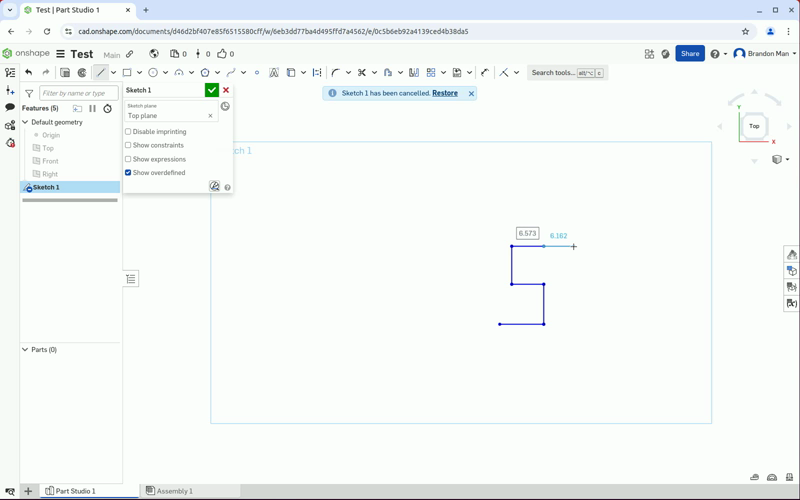
mouse_move(543, 206)
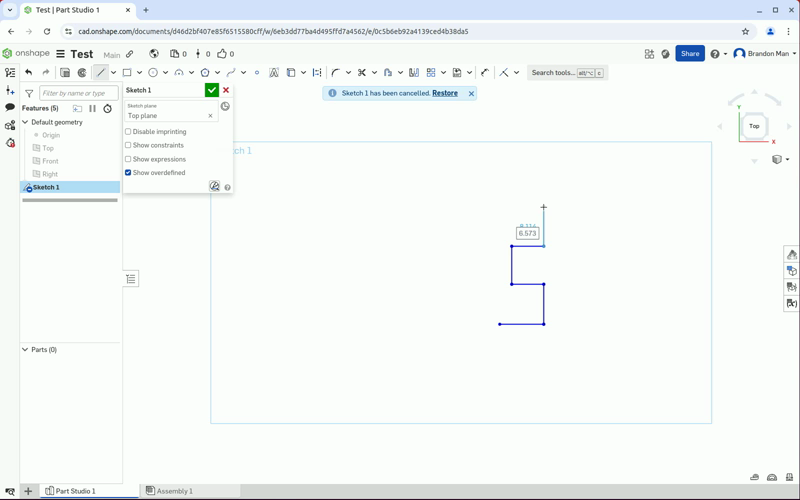
click(543, 206)
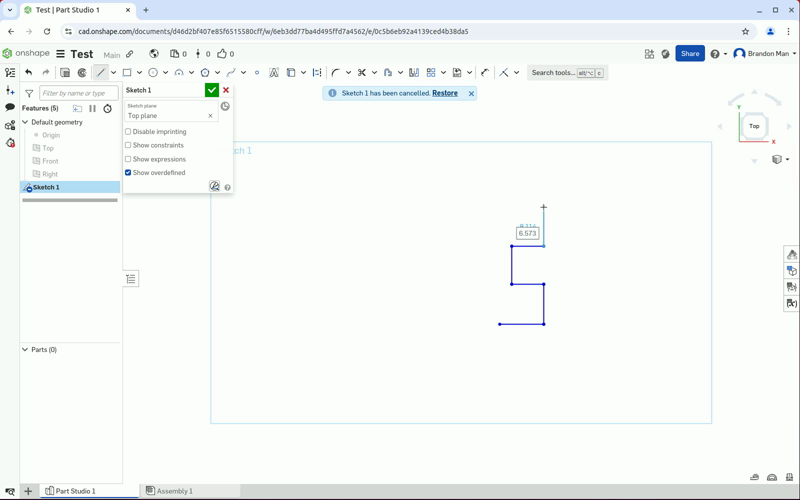
key_up(shift)
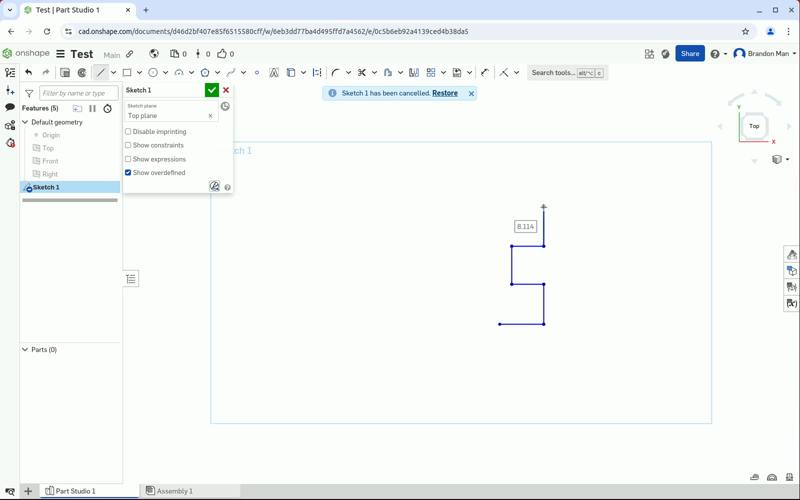
key_down(shift)
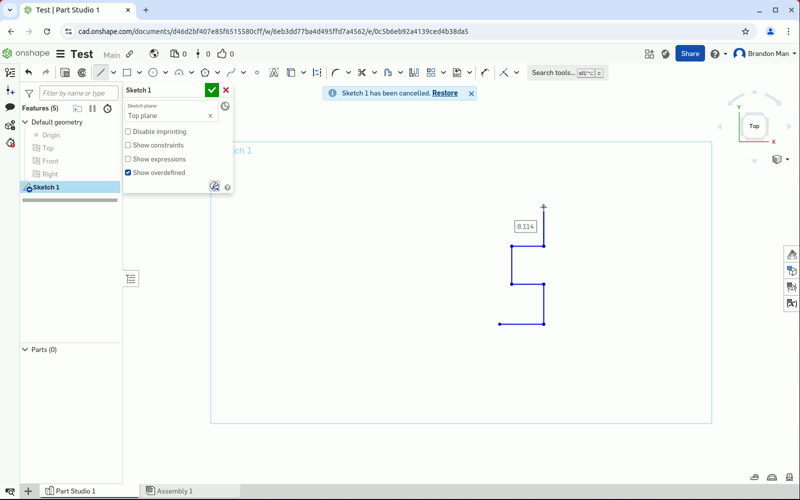
mouse_move(573, 206)
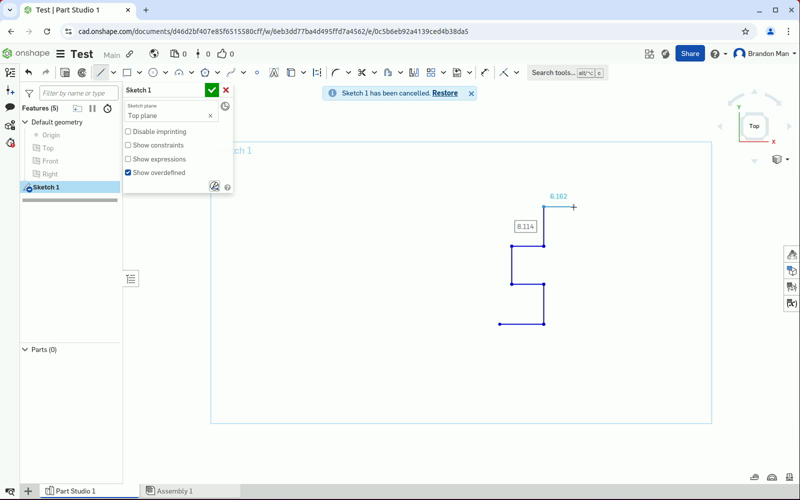
mouse_move(499, 206)
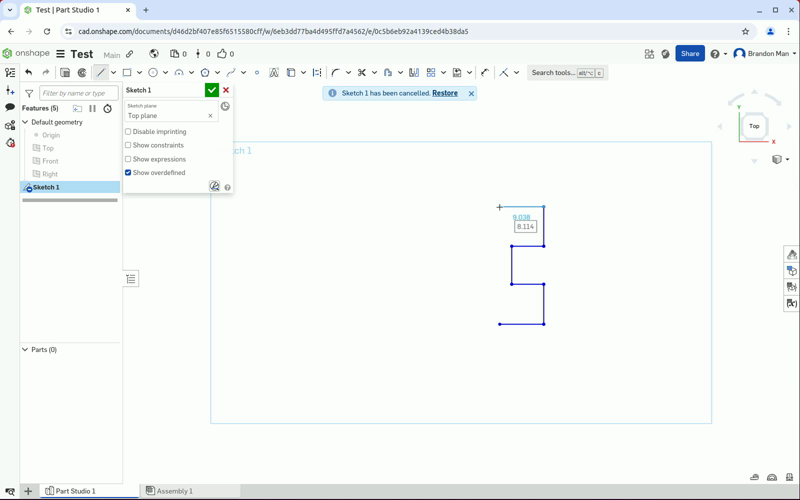
click(499, 206)
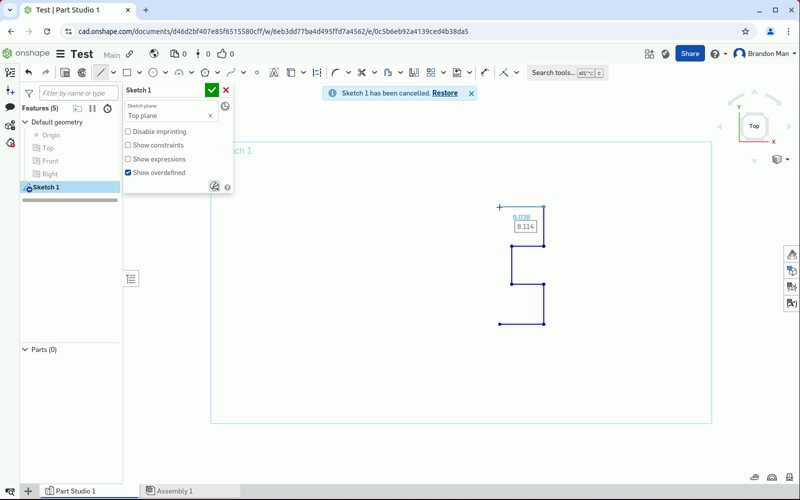
key_up(shift)
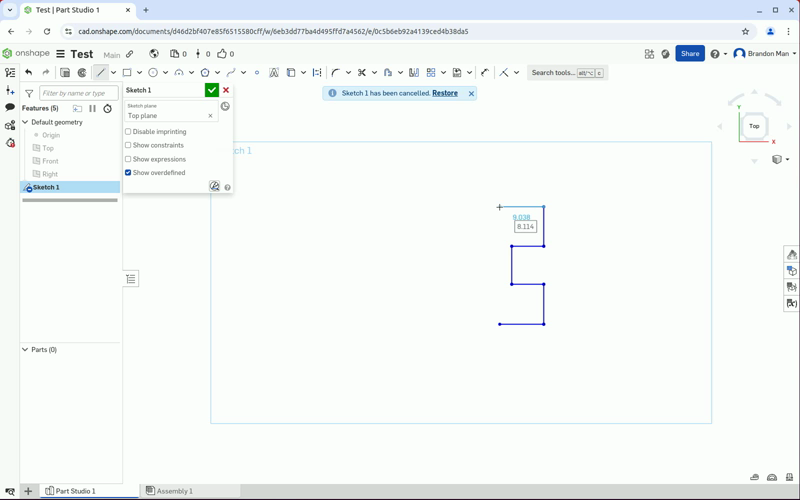
key_down(shift)
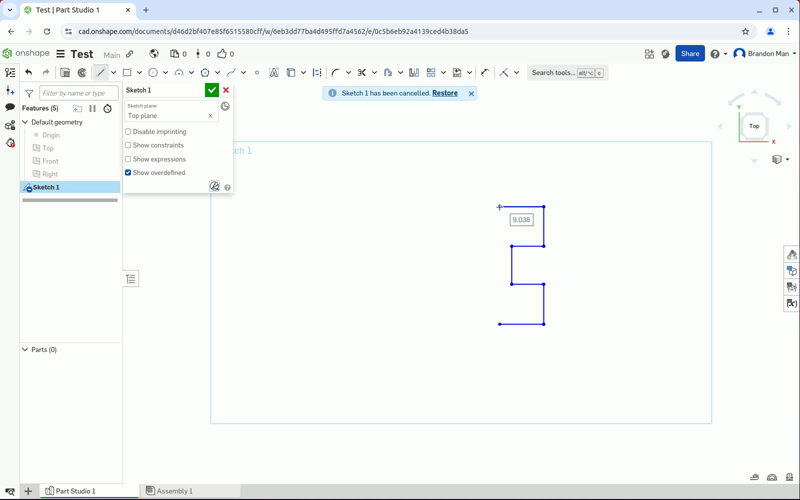
mouse_move(529, 206)
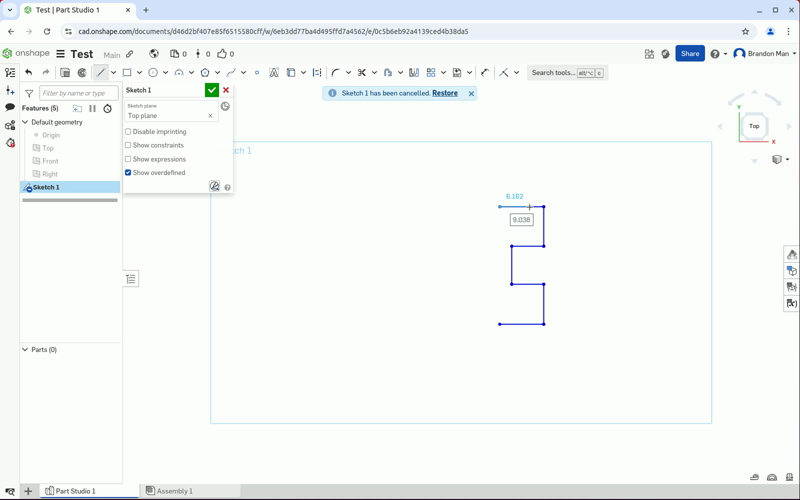
mouse_move(499, 231)
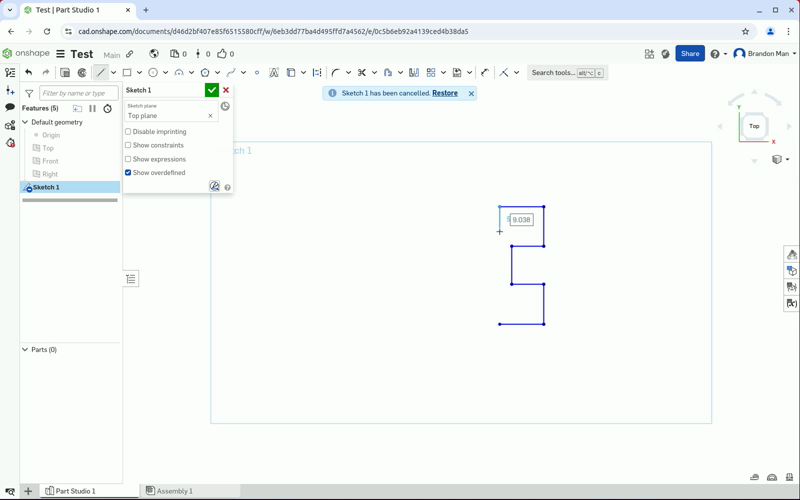
click(499, 231)
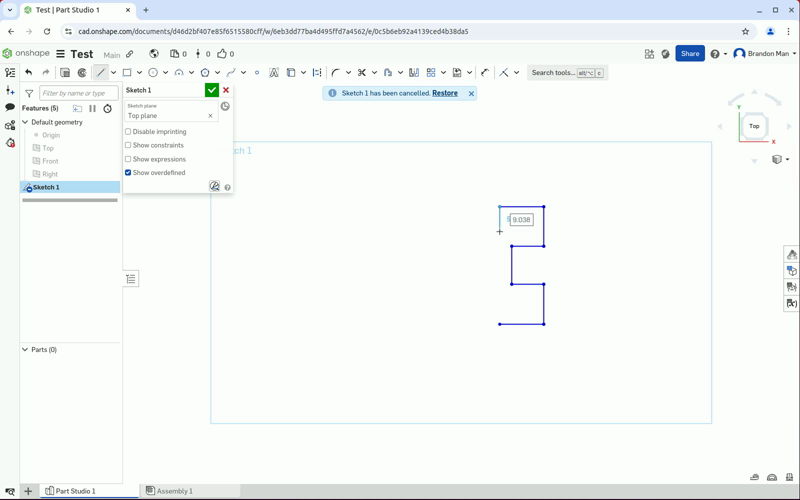
key_up(shift)
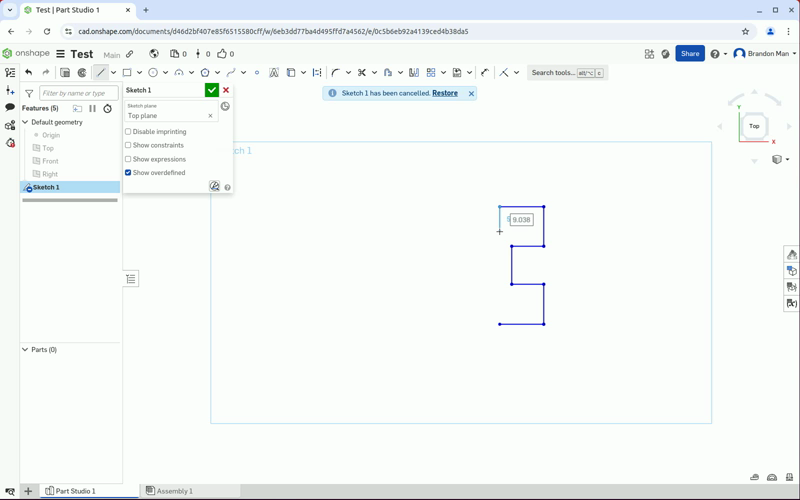
key_down(shift)
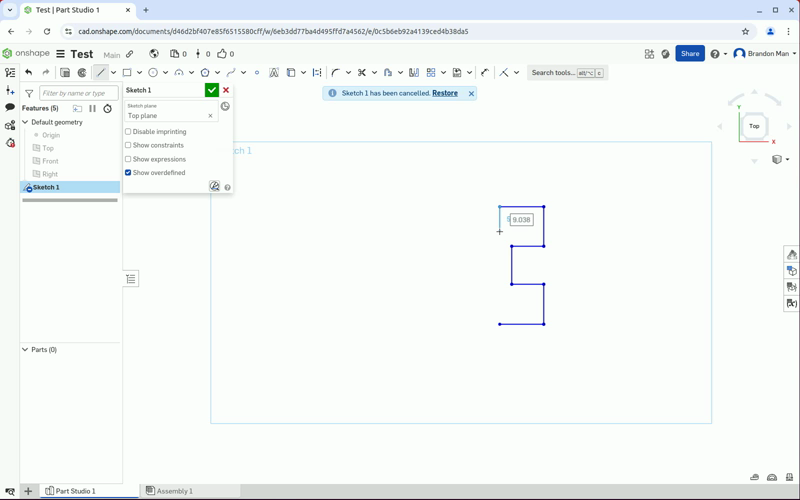
mouse_move(499, 299)
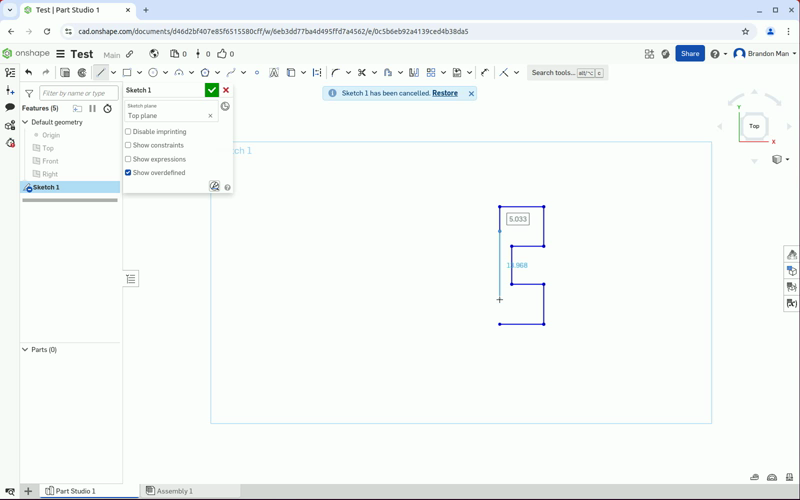
click(499, 299)
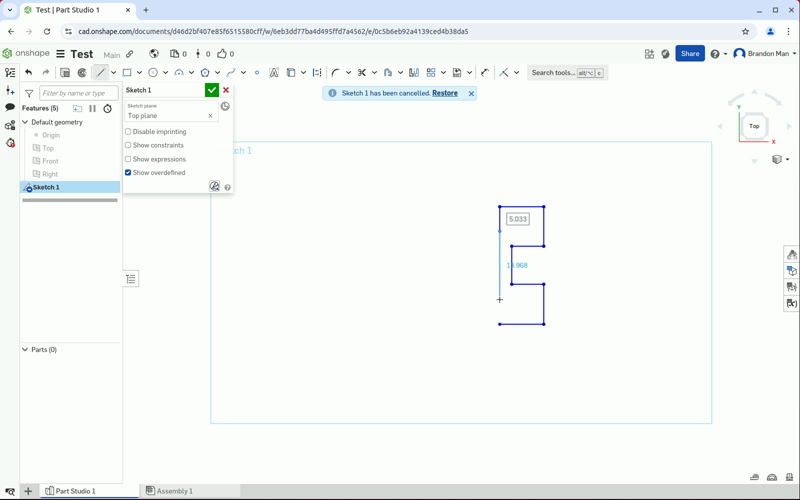
key_up(shift)
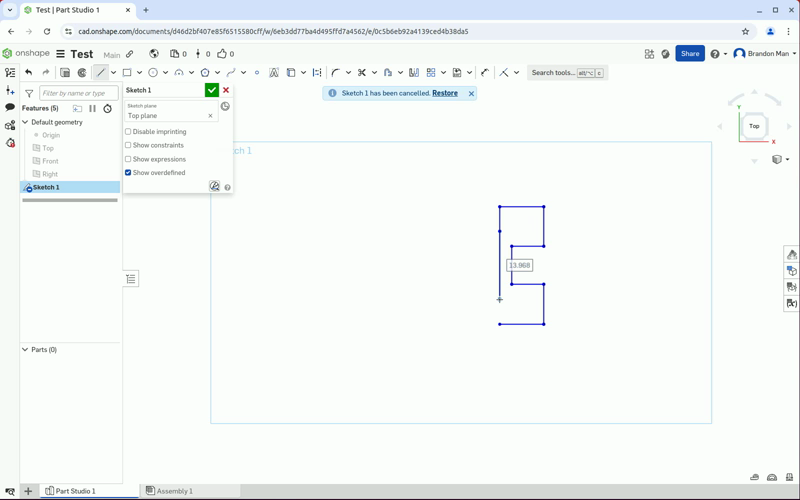
mouse_move(529, 299)
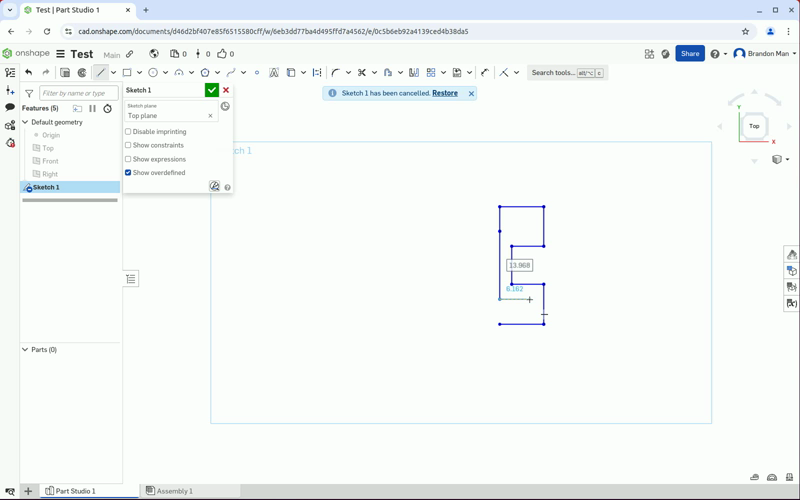
key_down(shift)
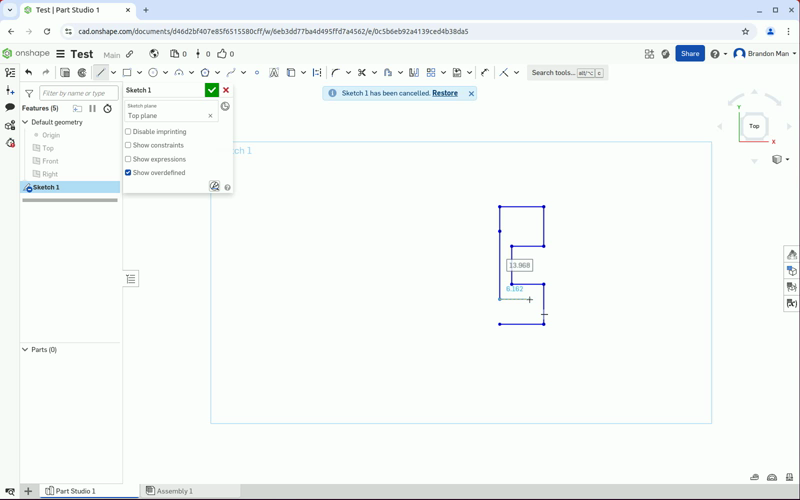
mouse_move(499, 324)
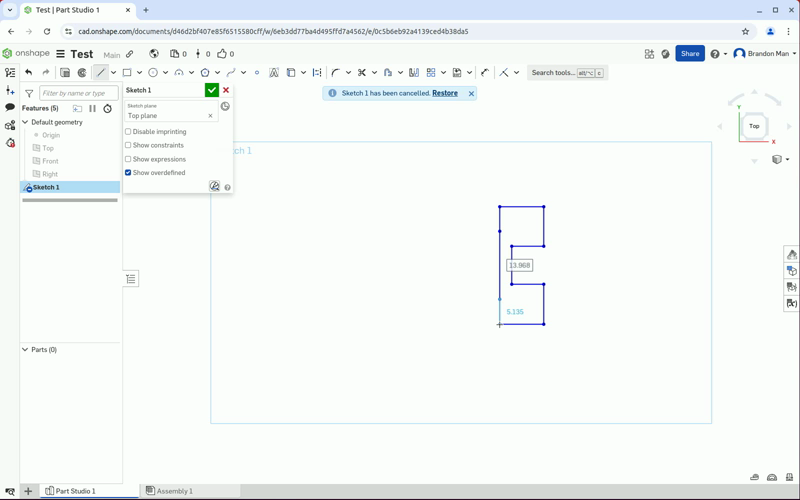
key_up(shift)
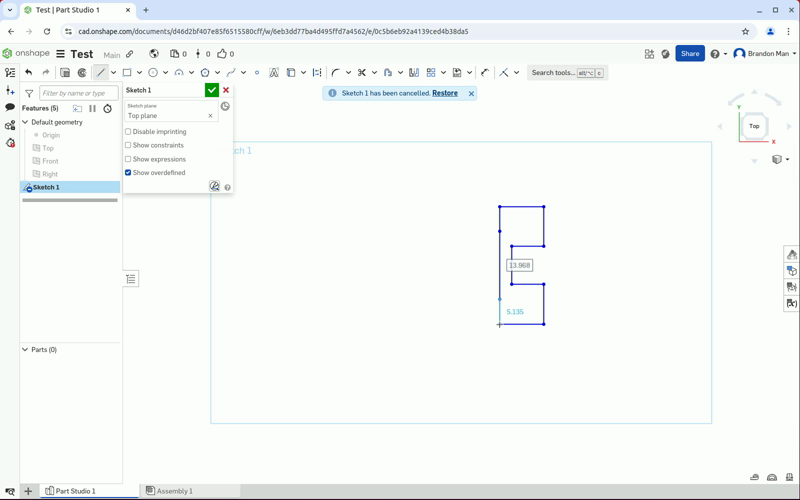
click(499, 324)
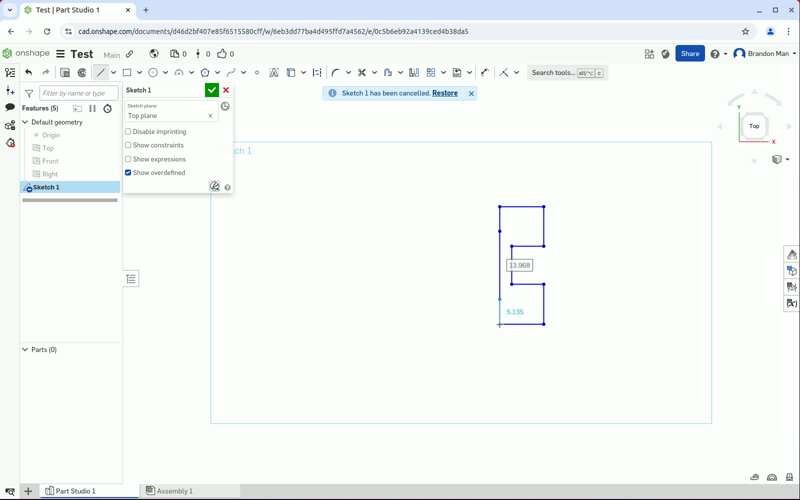
key(esc)
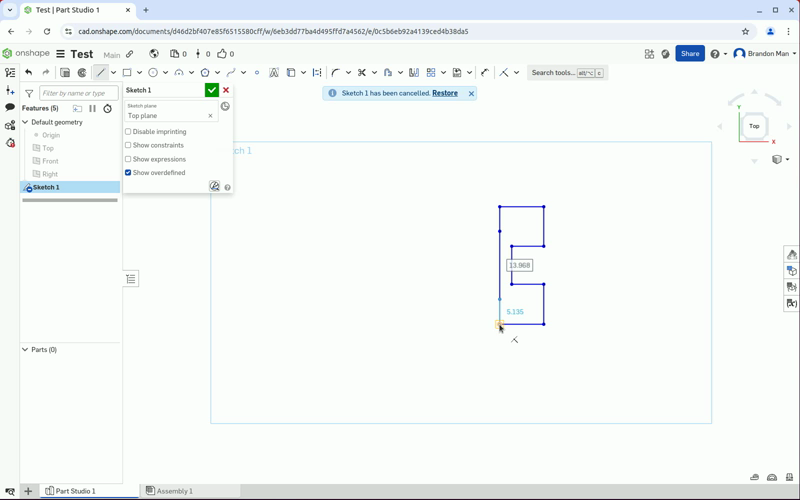
mouse_move(538, 215)
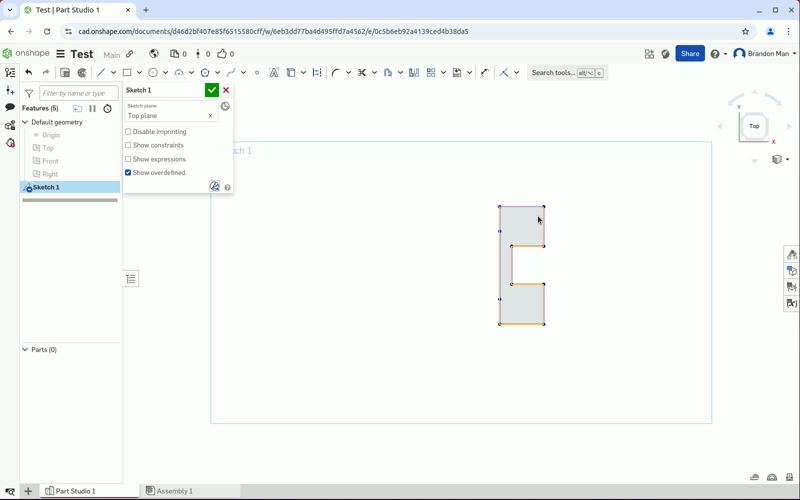
click(538, 215)
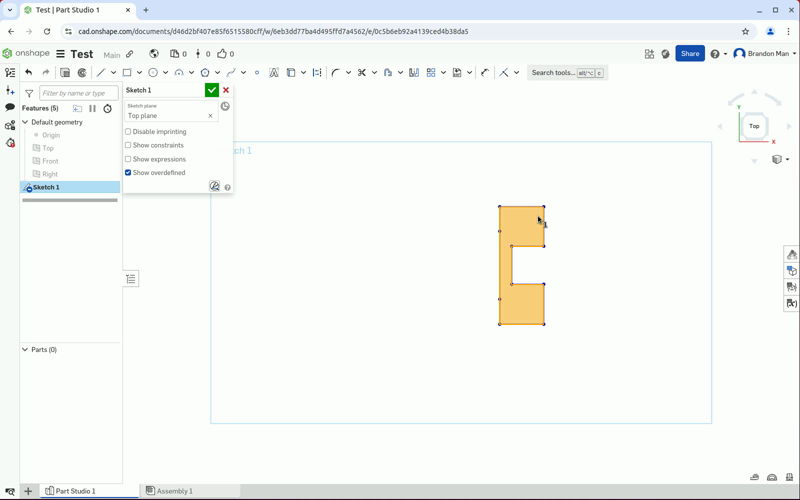
mouse_move(73, 352)
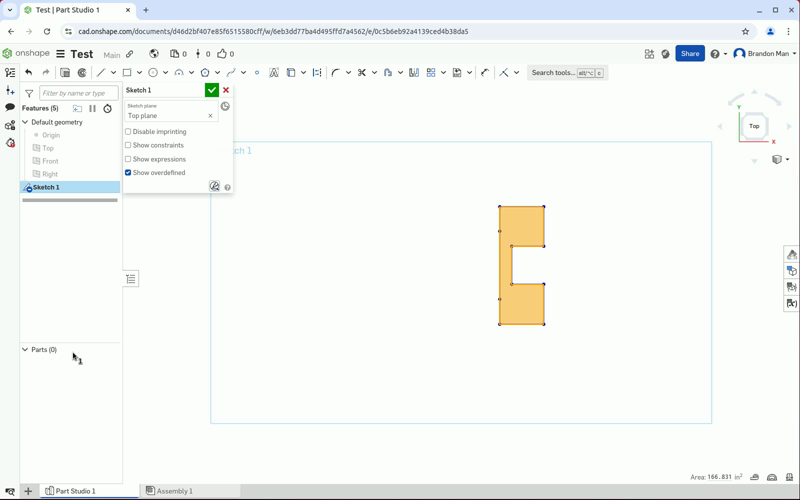
key(shift+y)
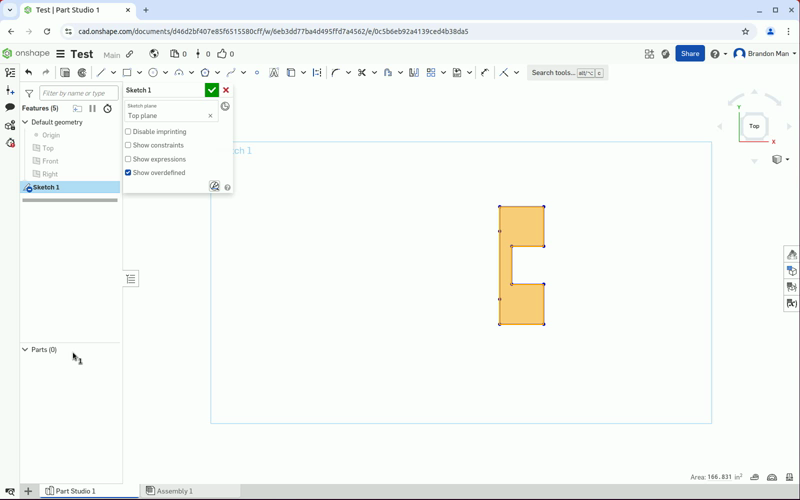
key(shift+e)
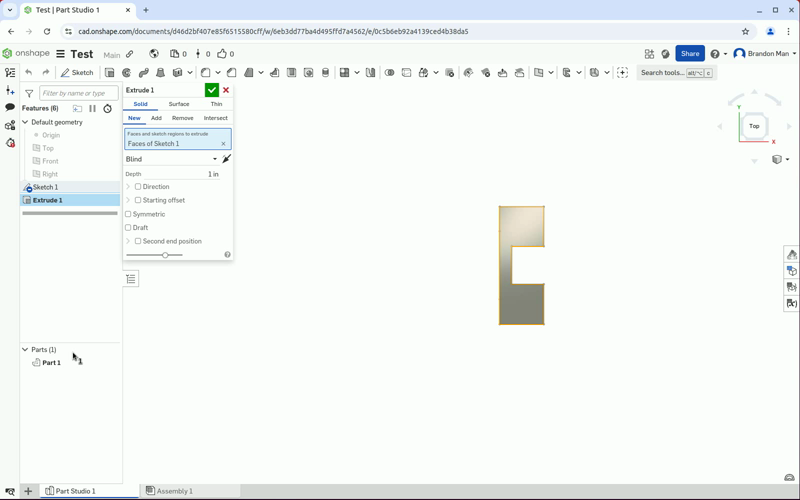
mouse_move(143, 106)
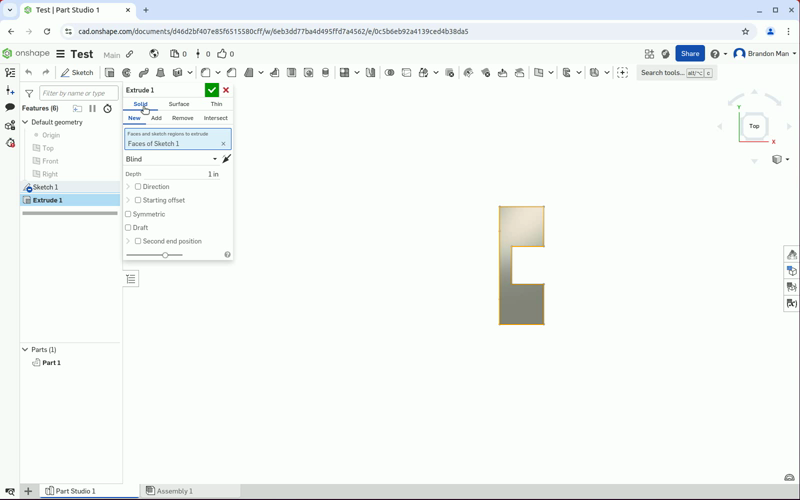
click(143, 106)
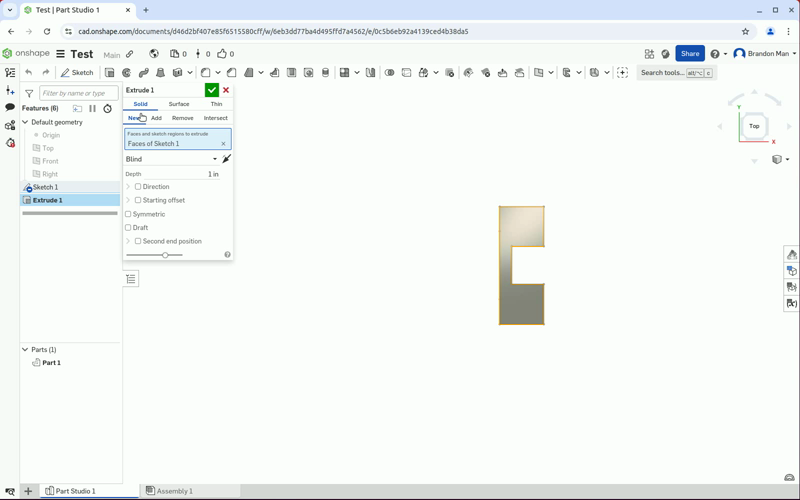
mouse_move(137, 120)
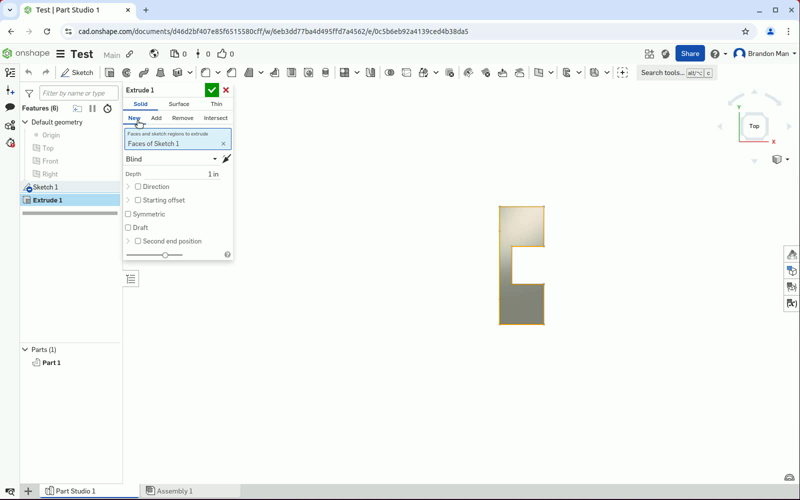
click(137, 120)
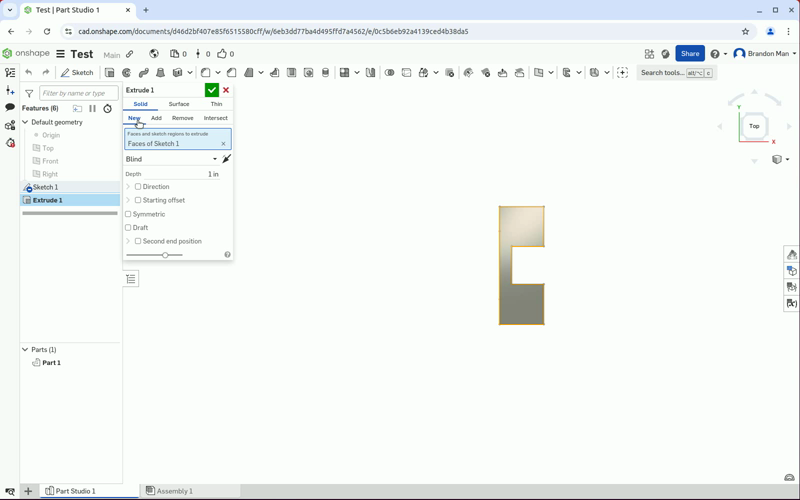
key(tab, 4)
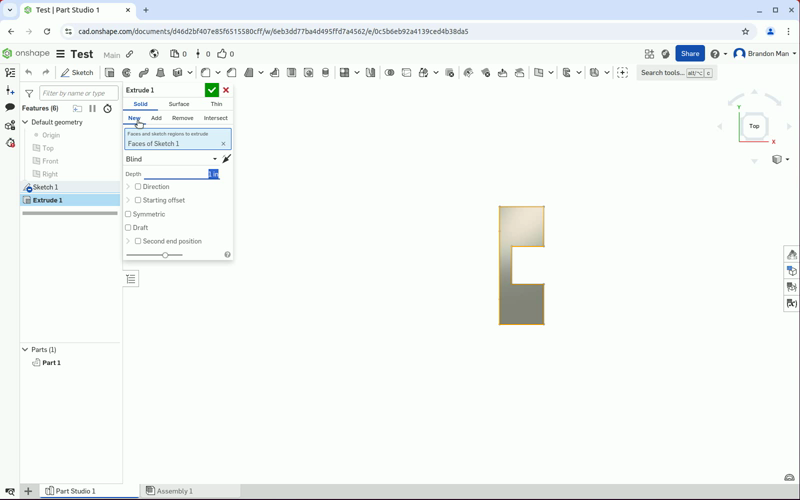
text(5.055)
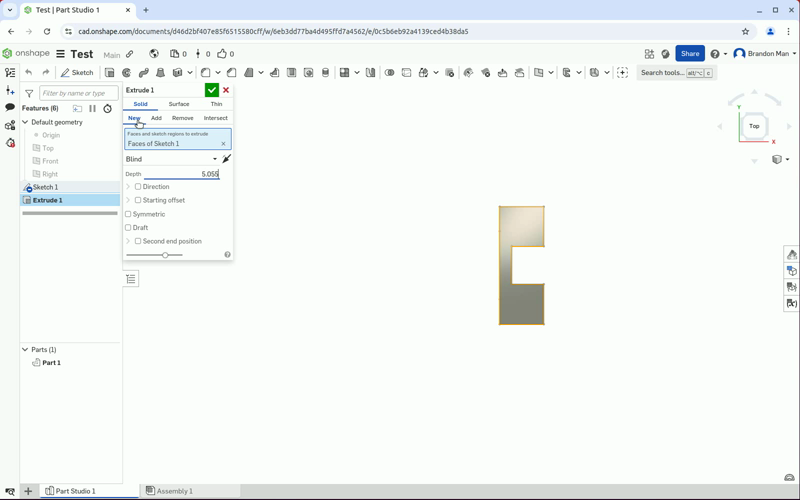
key(enter)
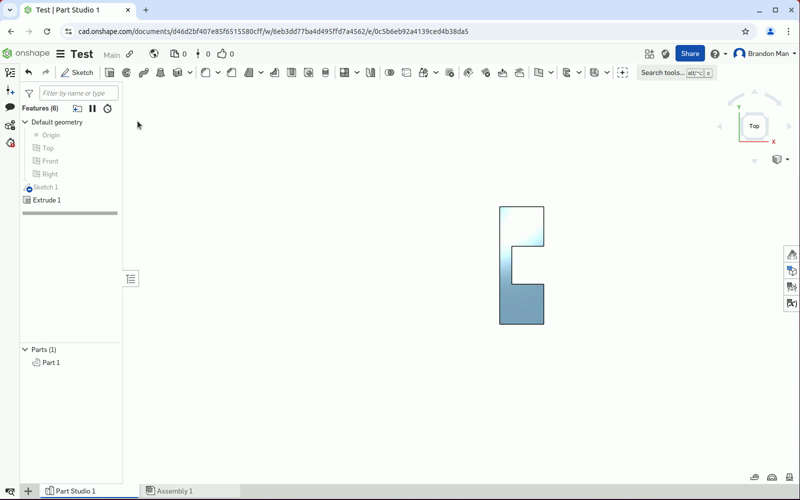
key(shift+h)
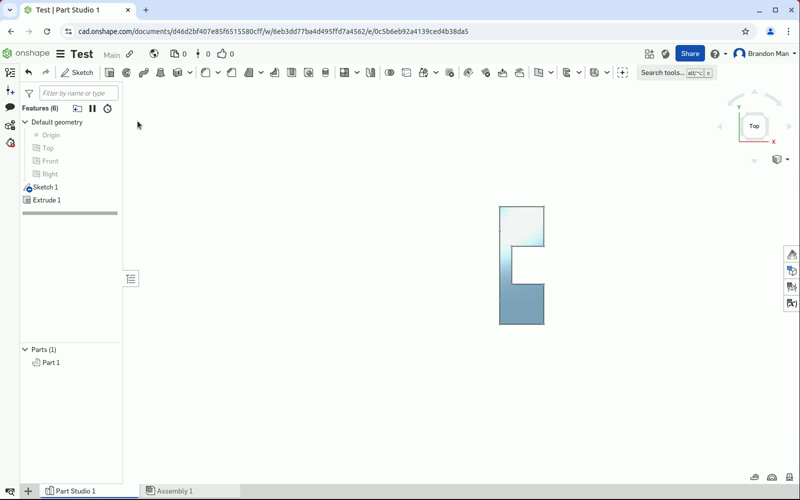
key(shift+h)
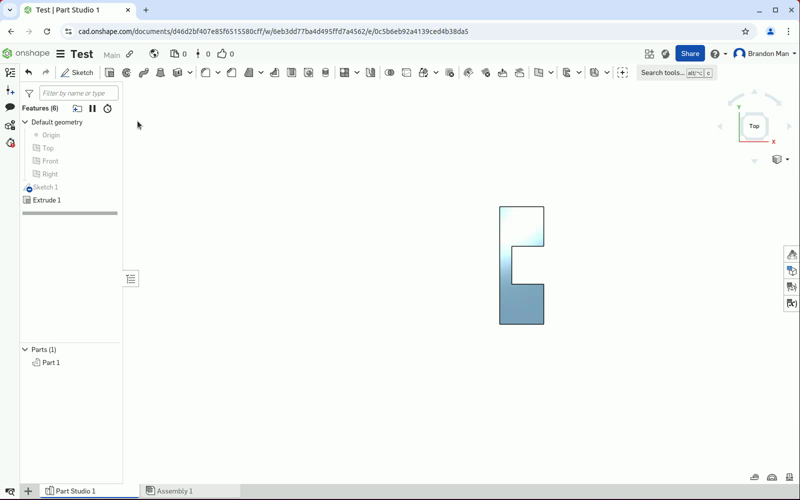
mouse_move(73, 189)
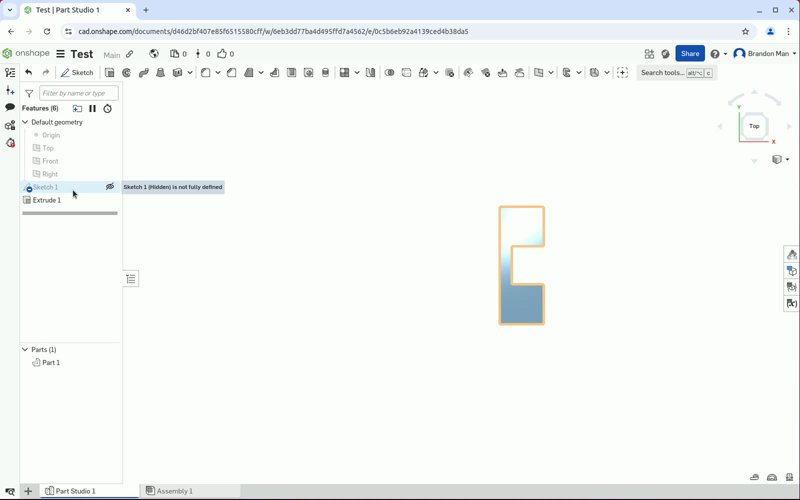
click(73, 189)
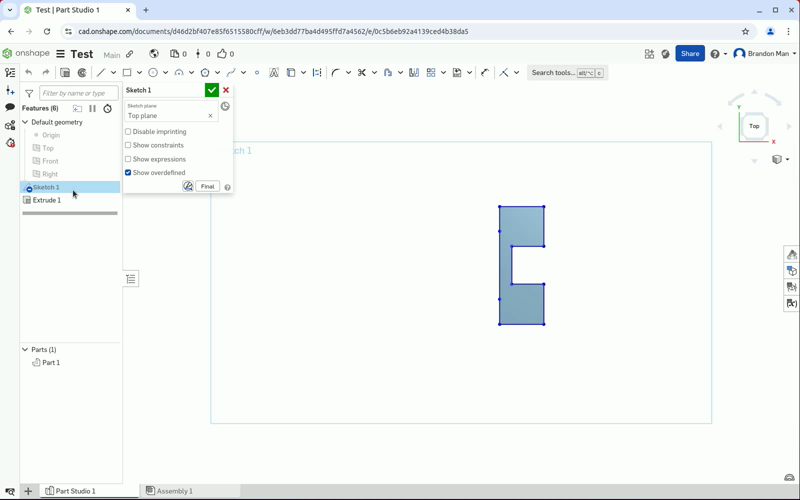
mouse_move(229, 92)
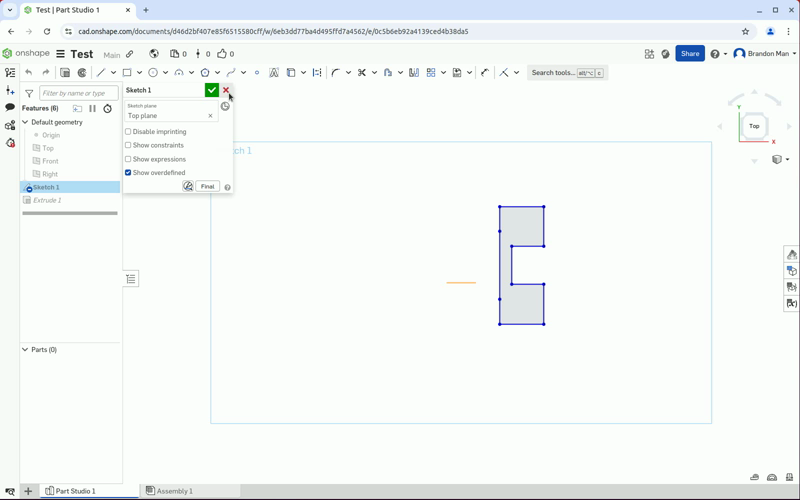
click(229, 92)
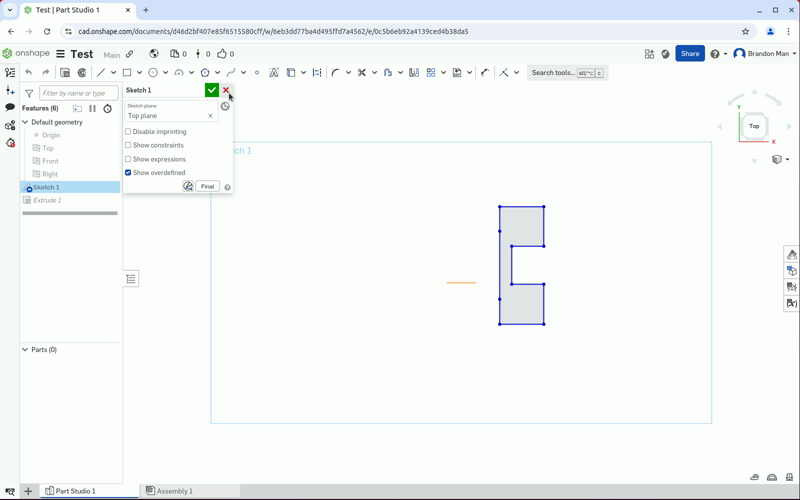
key(shift+s)
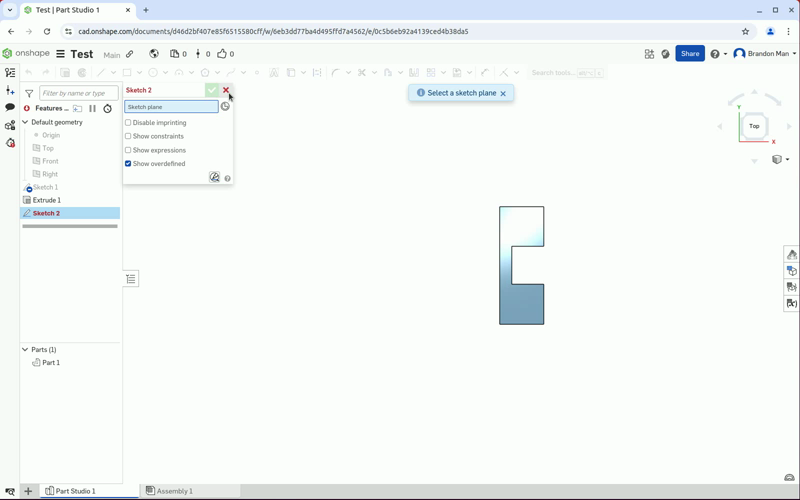
mouse_move(73, 150)
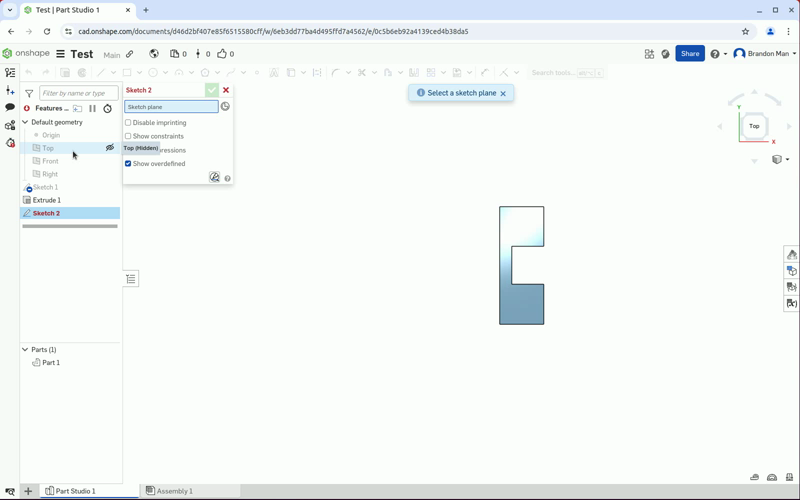
click(73, 150)
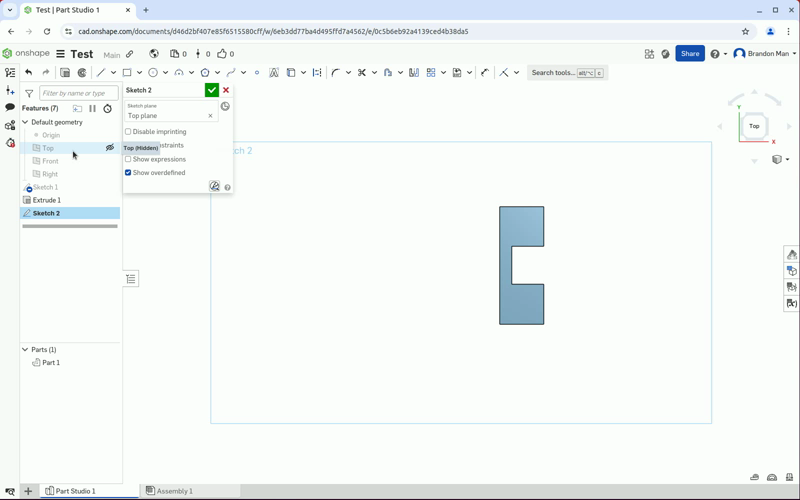
mouse_move(73, 352)
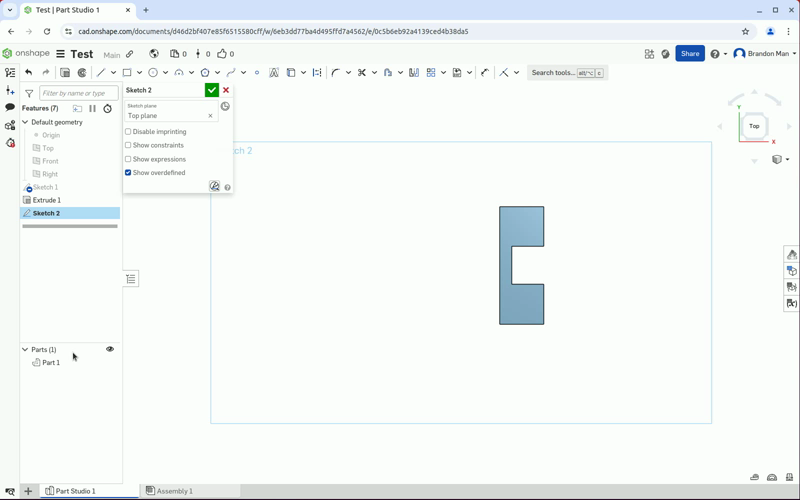
key(y)
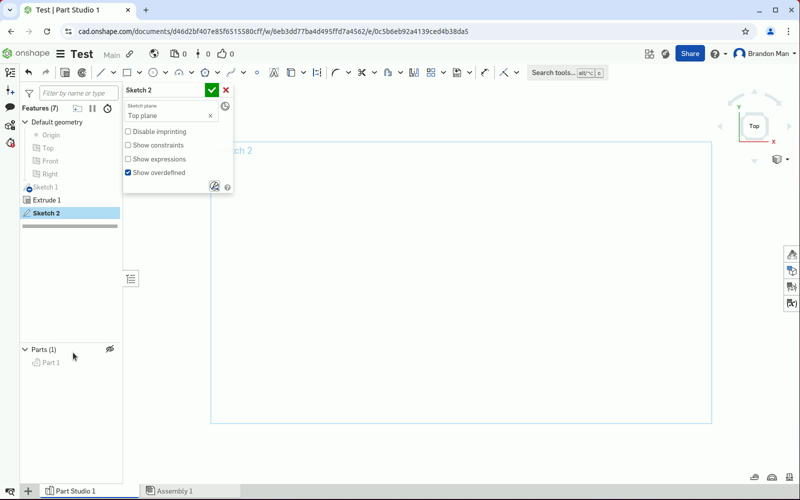
key(l)
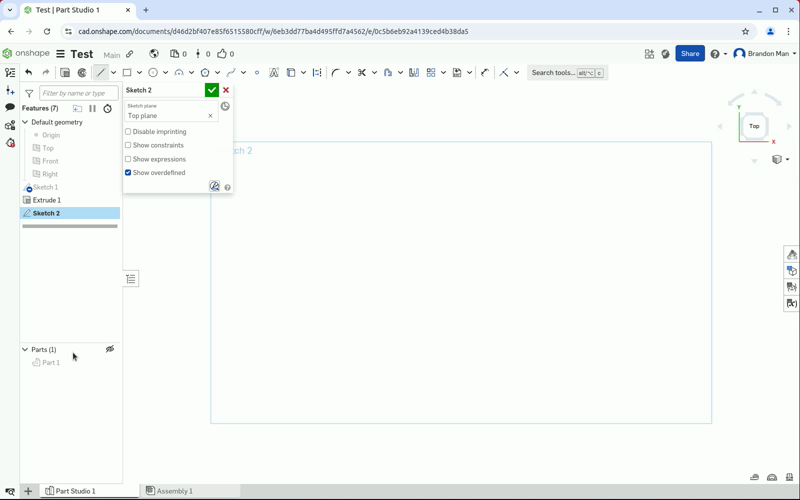
key_down(shift)
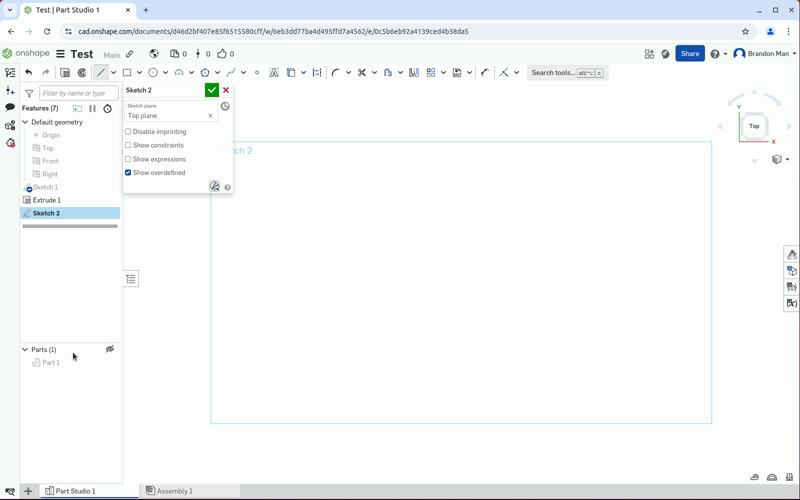
mouse_move(348, 324)
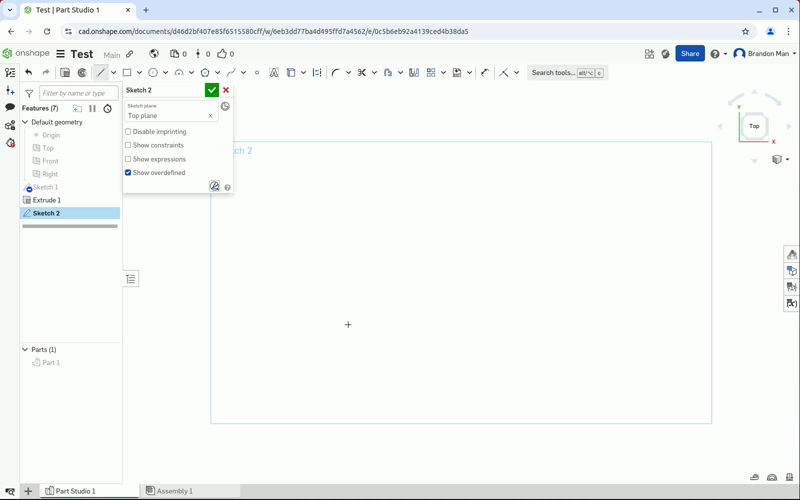
click(348, 324)
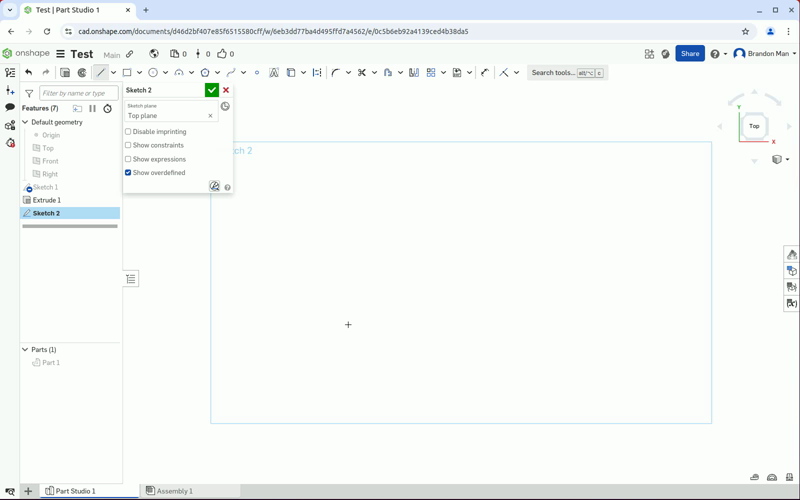
key_up(shift)
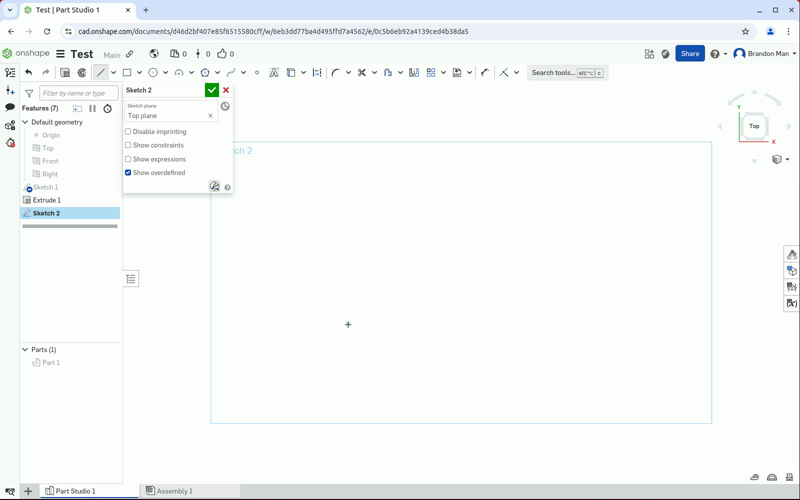
key_down(shift)
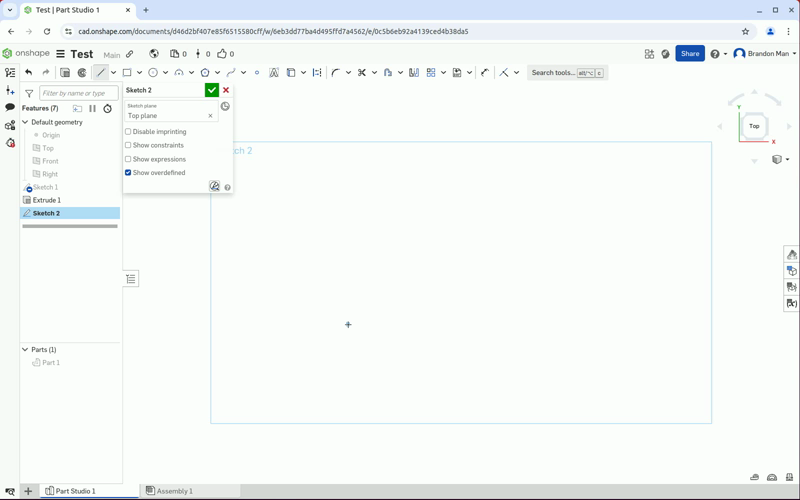
mouse_move(378, 324)
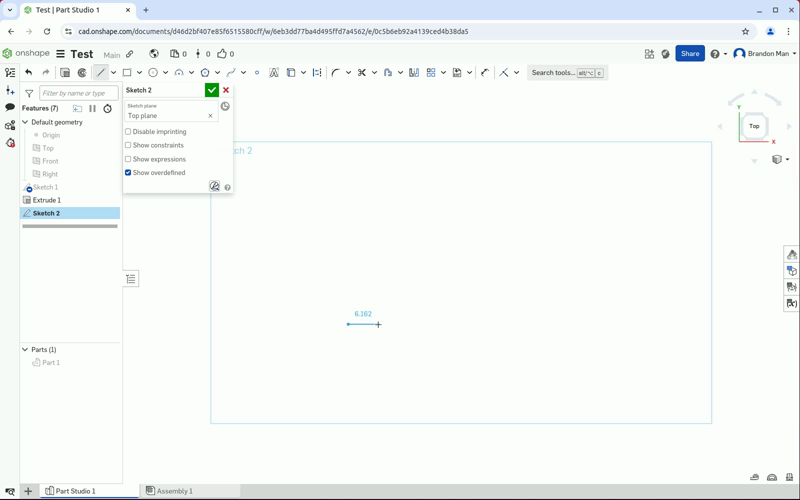
mouse_move(392, 324)
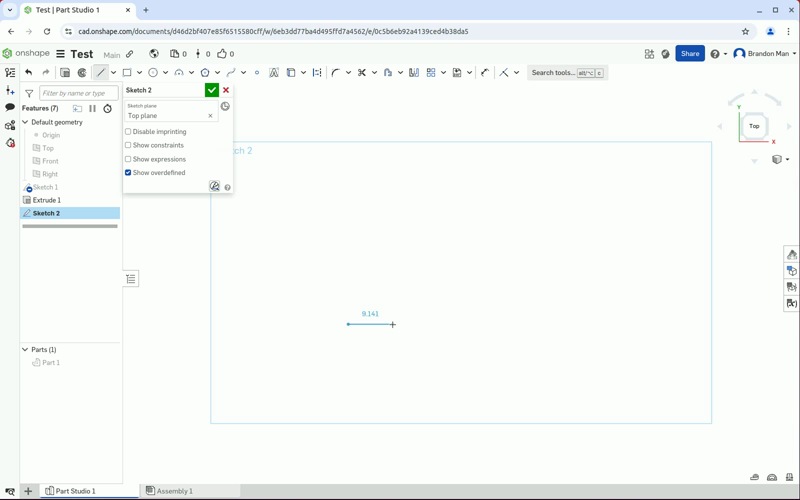
click(392, 324)
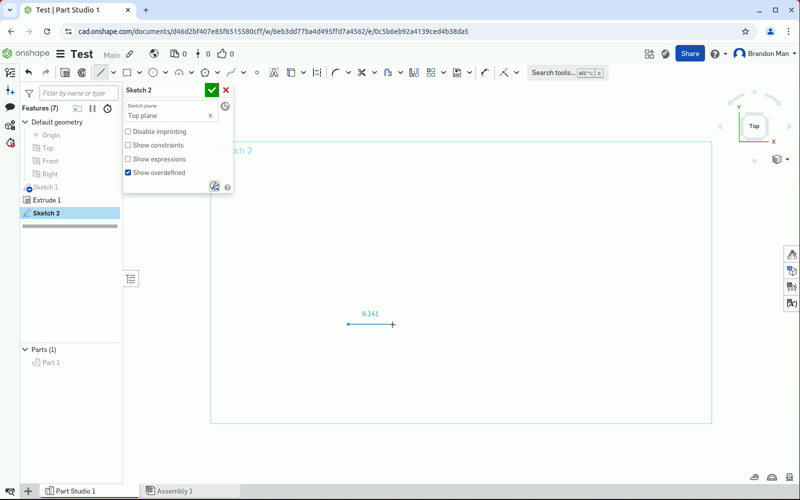
key_up(shift)
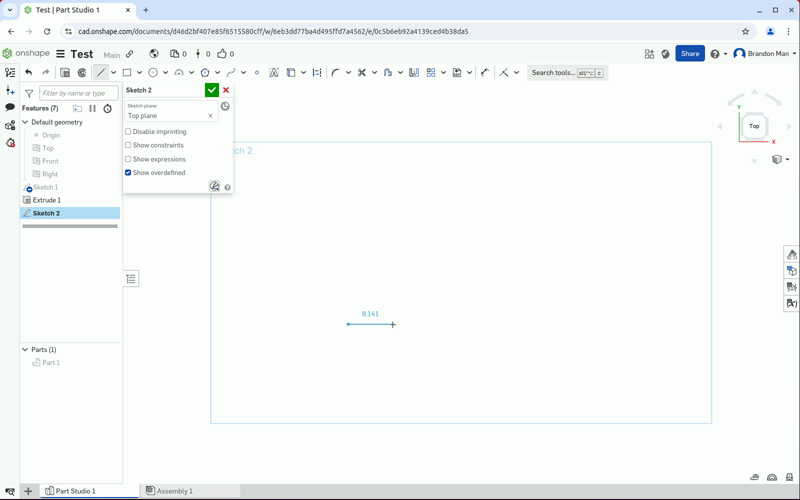
key_down(shift)
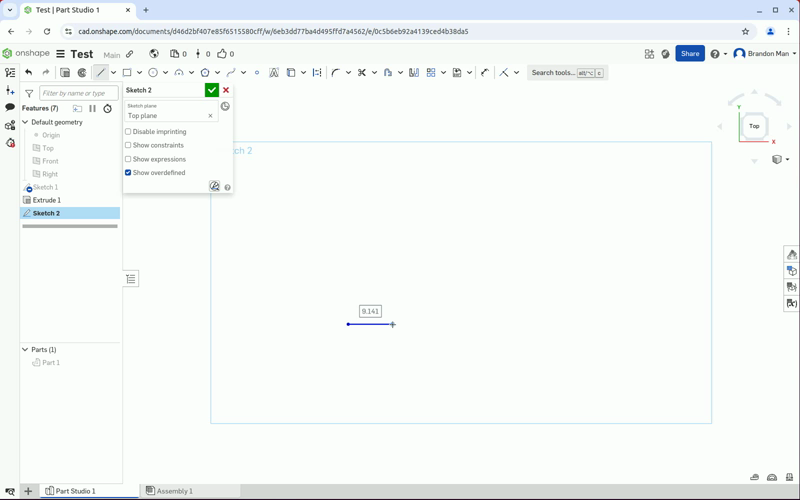
mouse_move(422, 324)
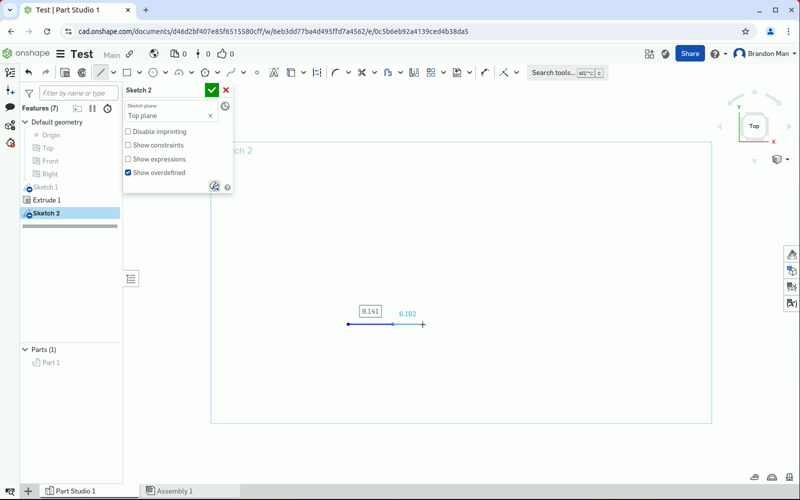
mouse_move(392, 299)
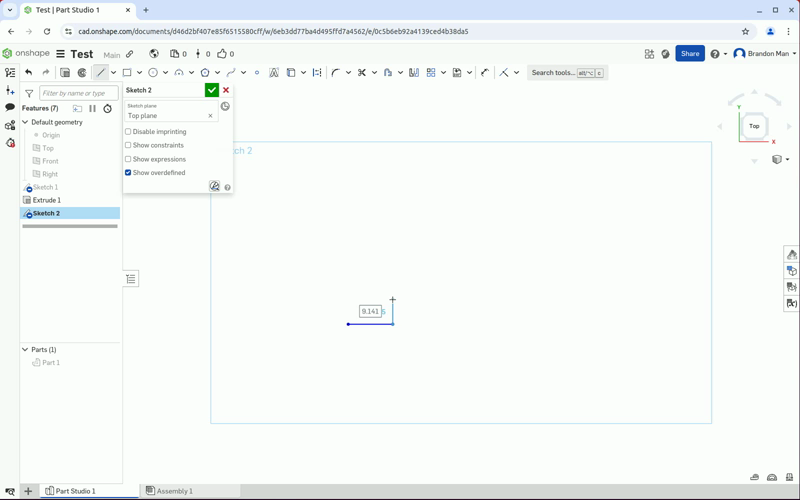
click(392, 299)
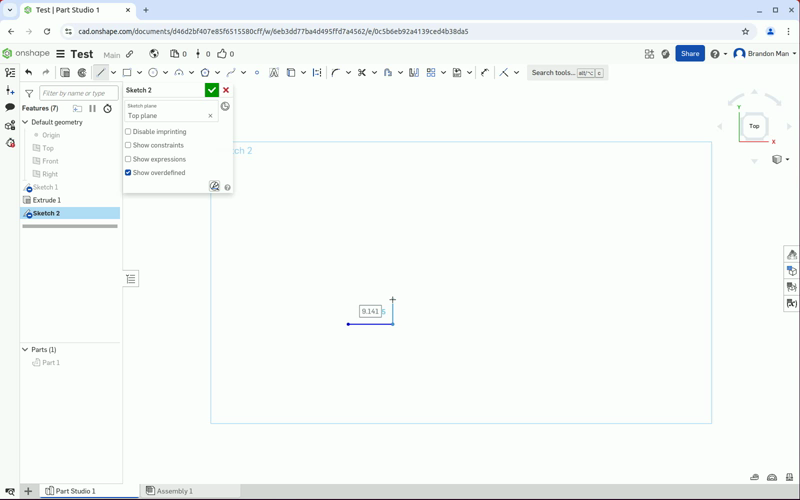
key_up(shift)
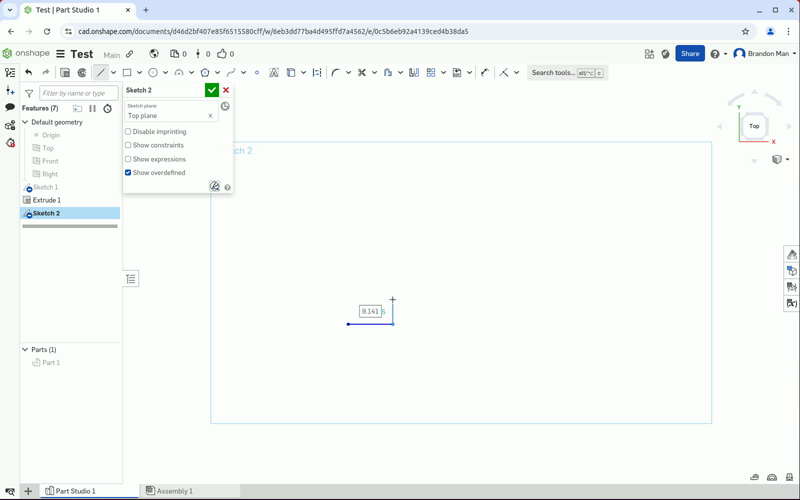
key_down(shift)
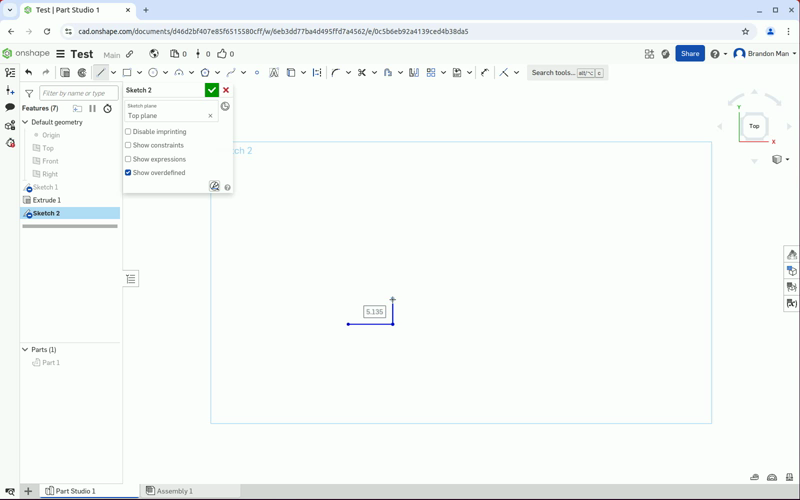
mouse_move(392, 231)
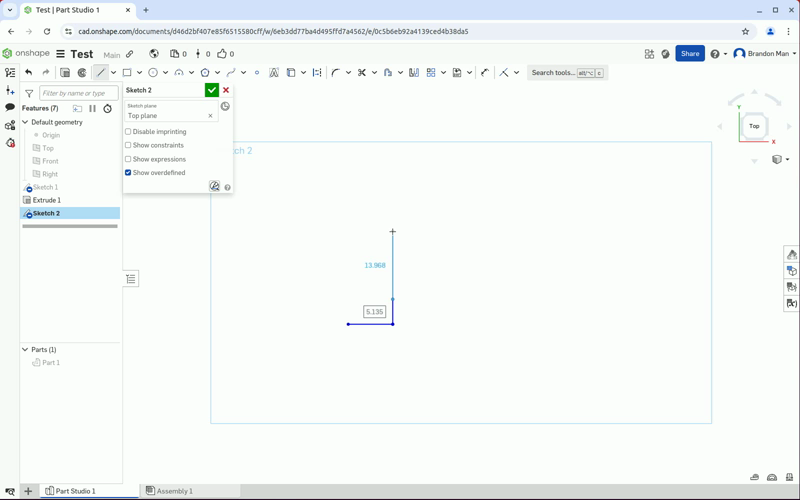
click(392, 231)
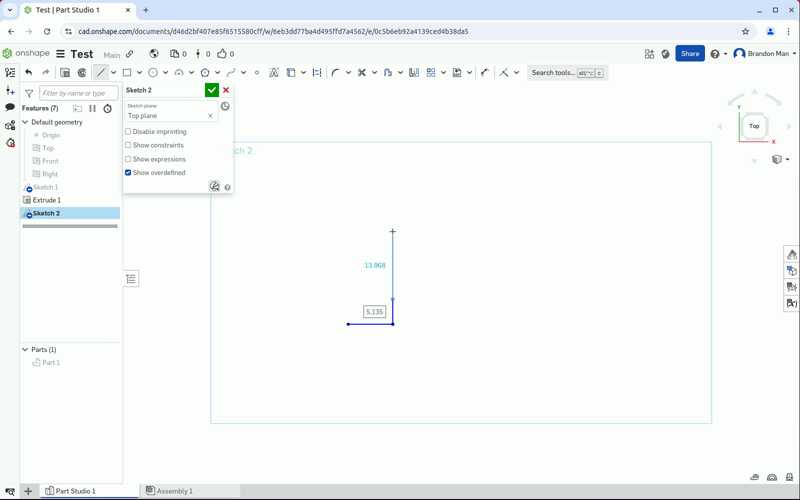
key_up(shift)
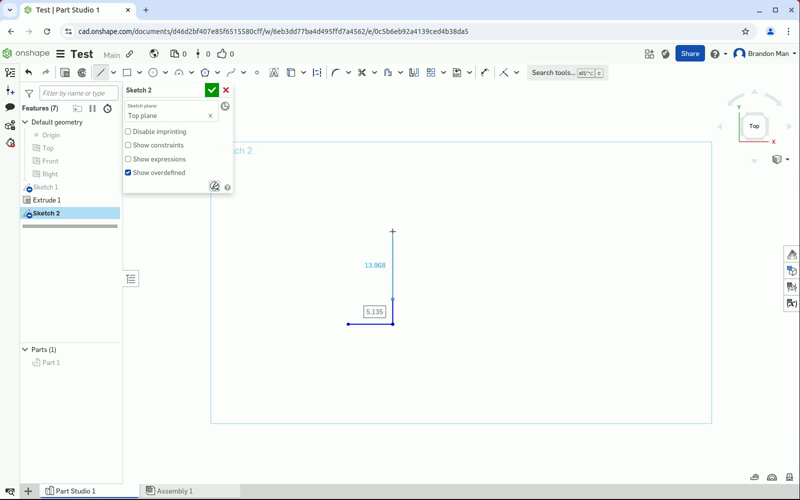
key_down(shift)
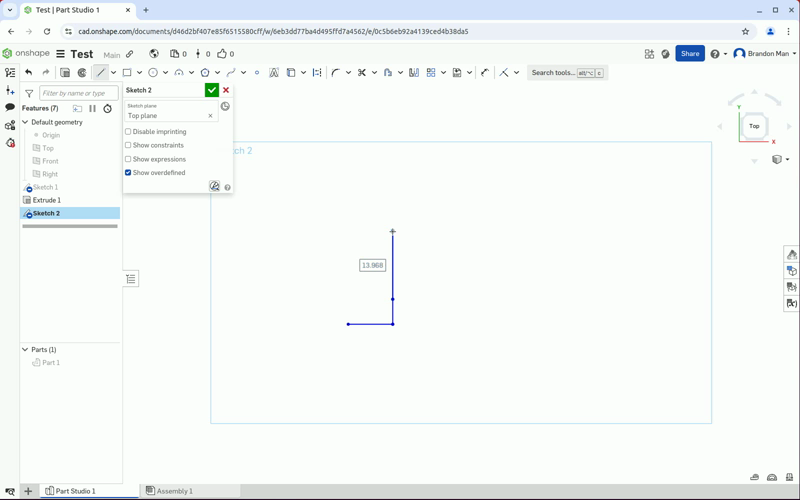
mouse_move(422, 231)
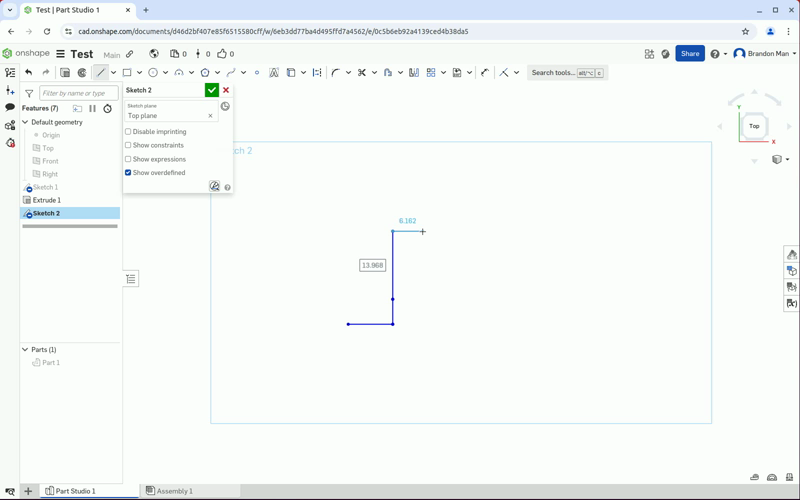
mouse_move(392, 206)
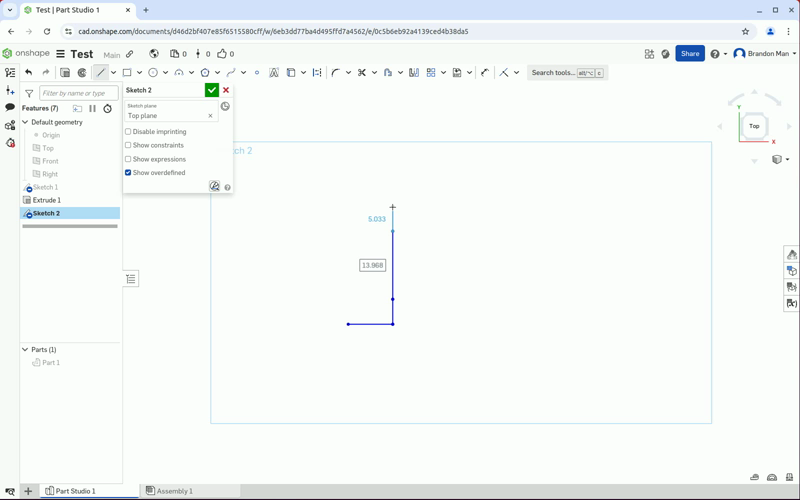
click(392, 206)
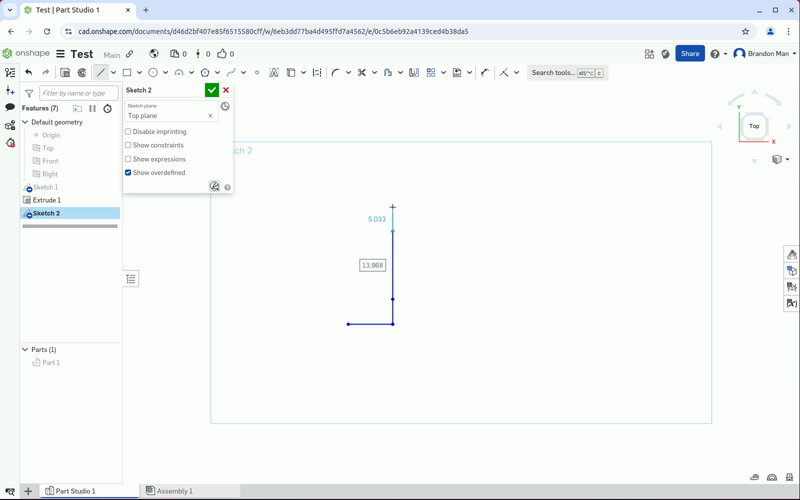
key_up(shift)
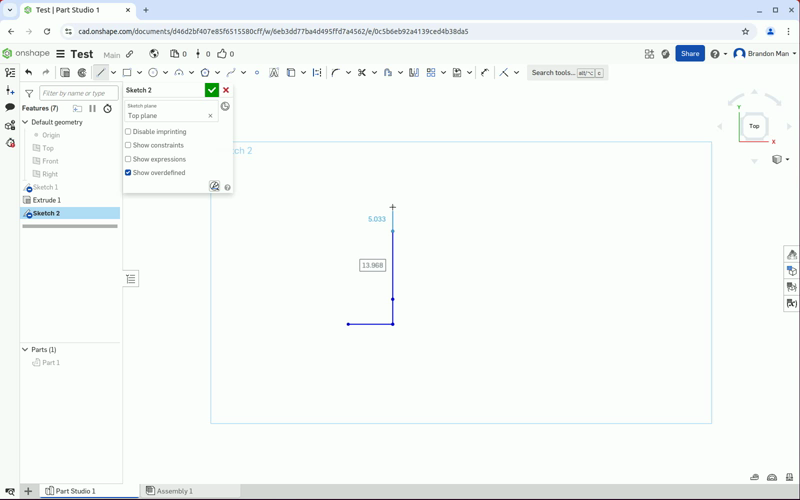
key_down(shift)
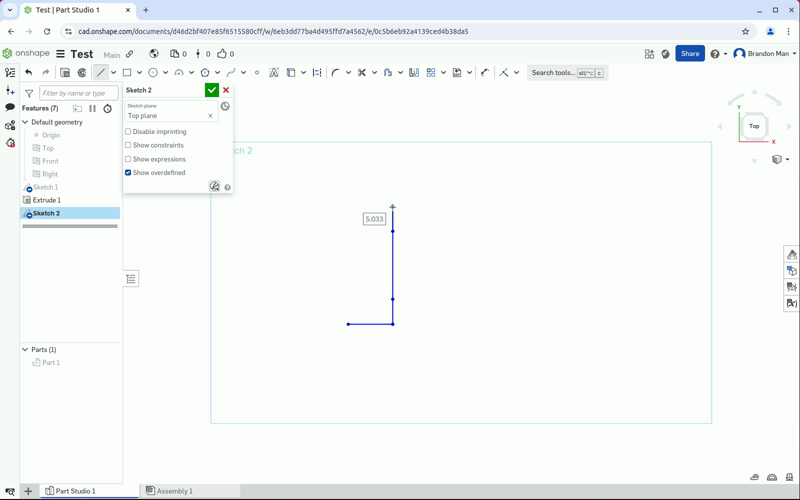
mouse_move(422, 206)
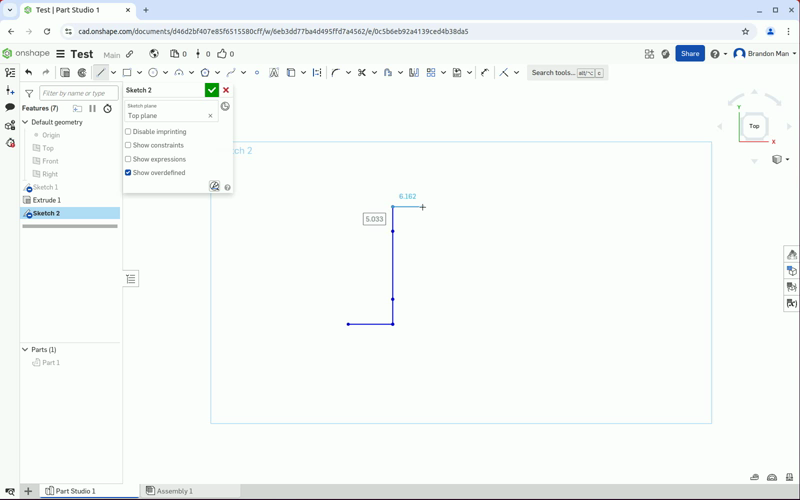
mouse_move(348, 206)
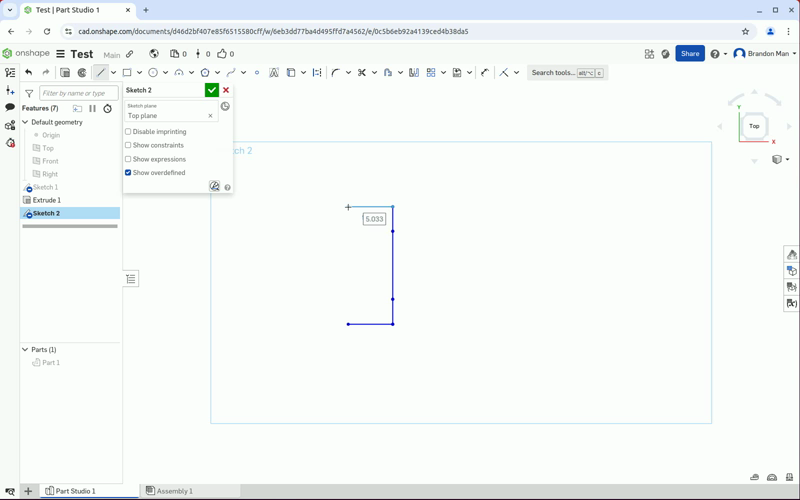
click(348, 206)
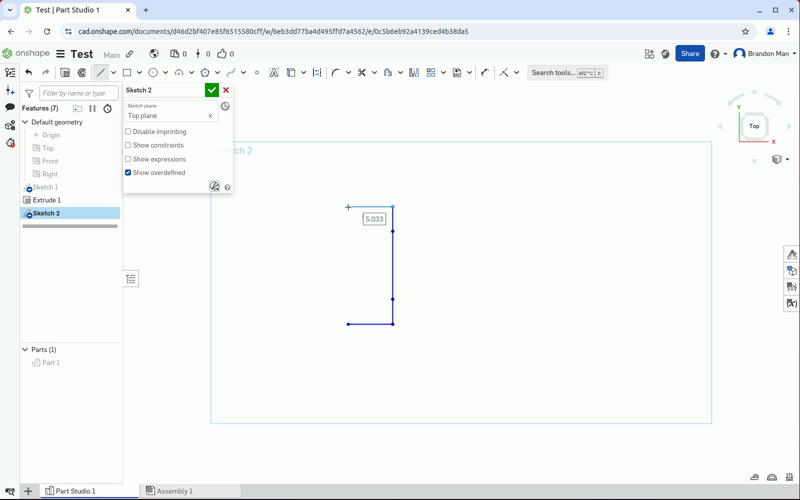
key_up(shift)
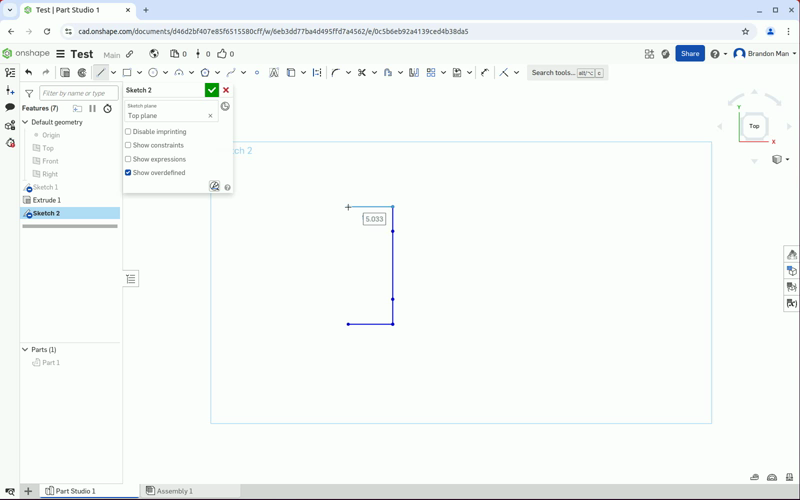
key_down(shift)
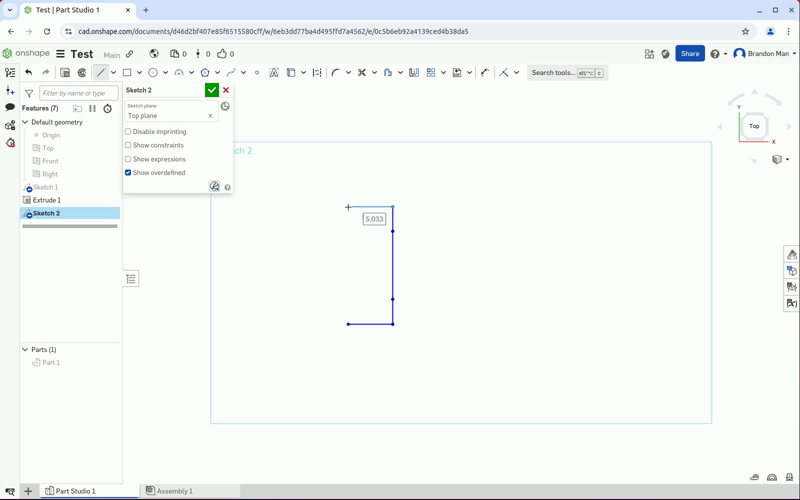
mouse_move(378, 206)
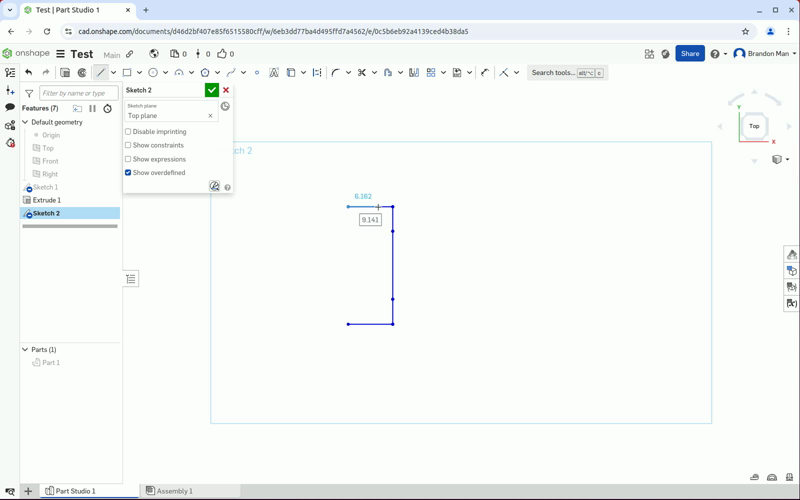
mouse_move(348, 246)
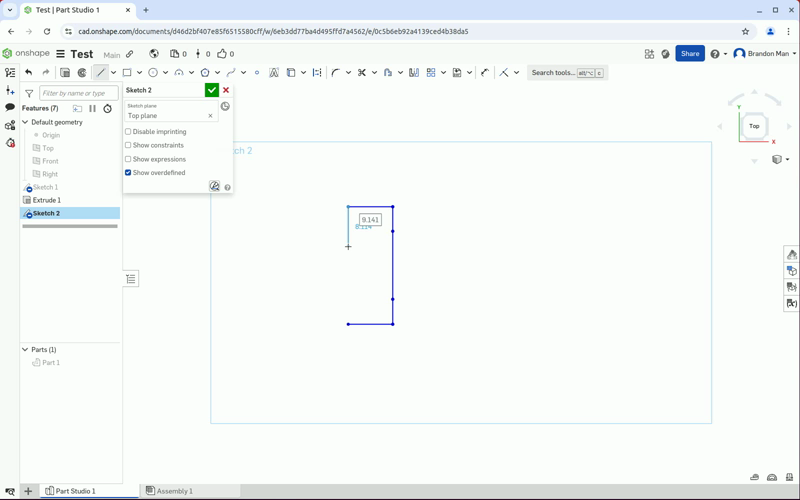
click(348, 246)
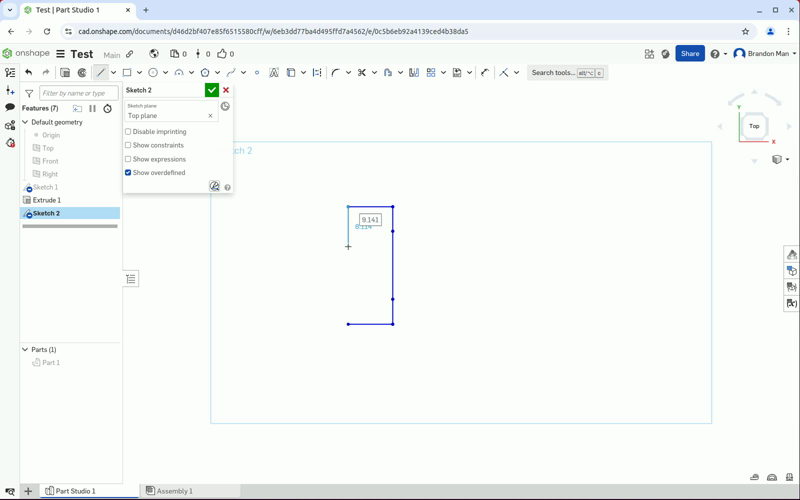
key_up(shift)
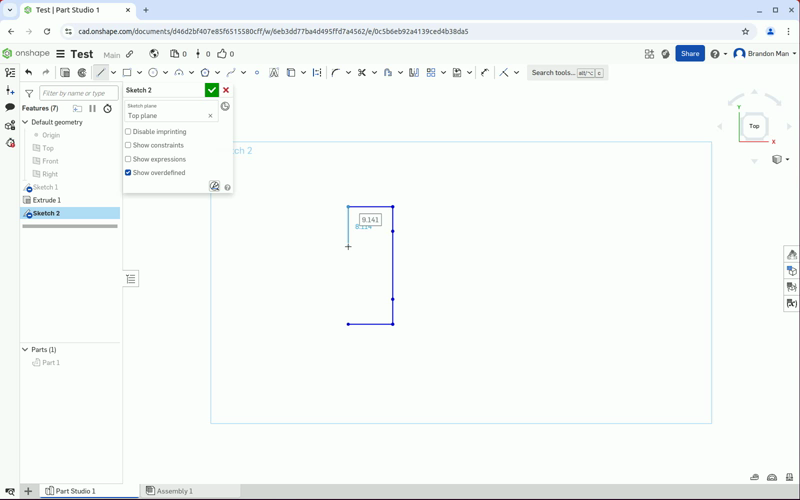
key_down(shift)
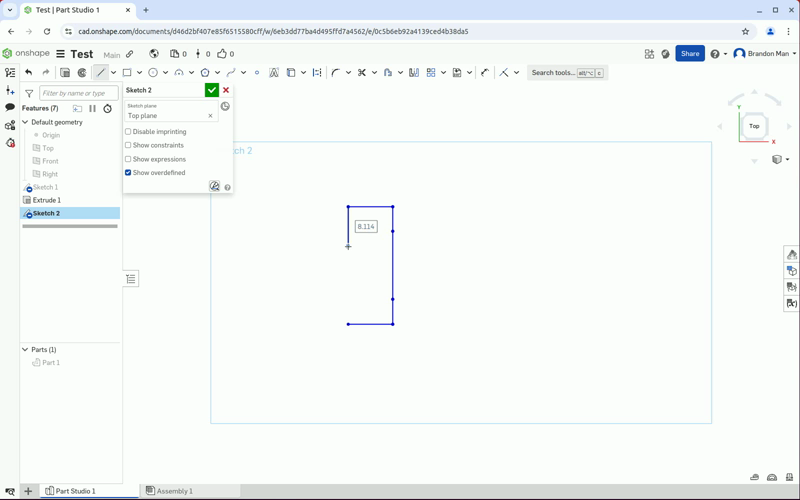
mouse_move(378, 246)
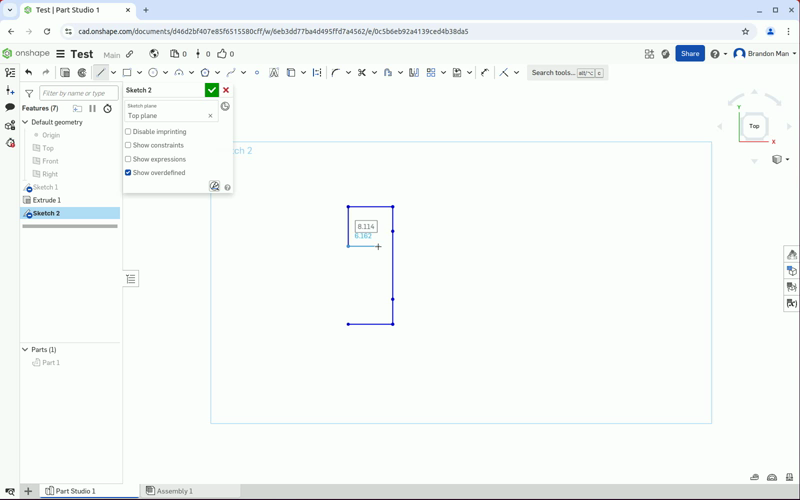
mouse_move(380, 246)
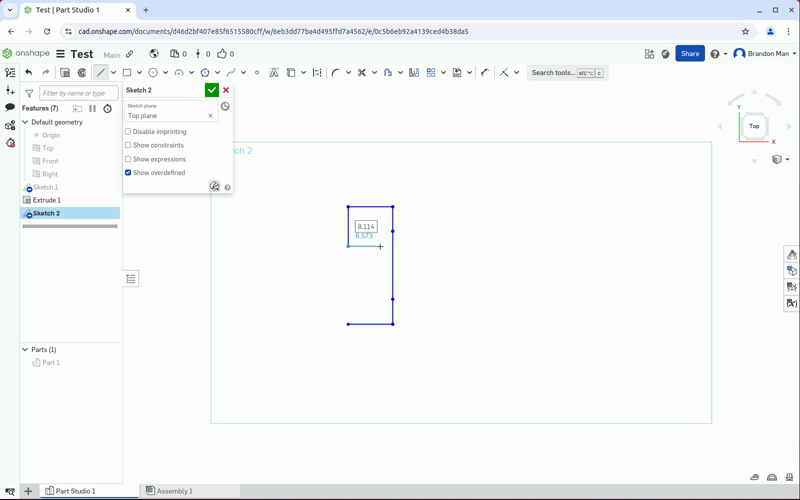
click(380, 246)
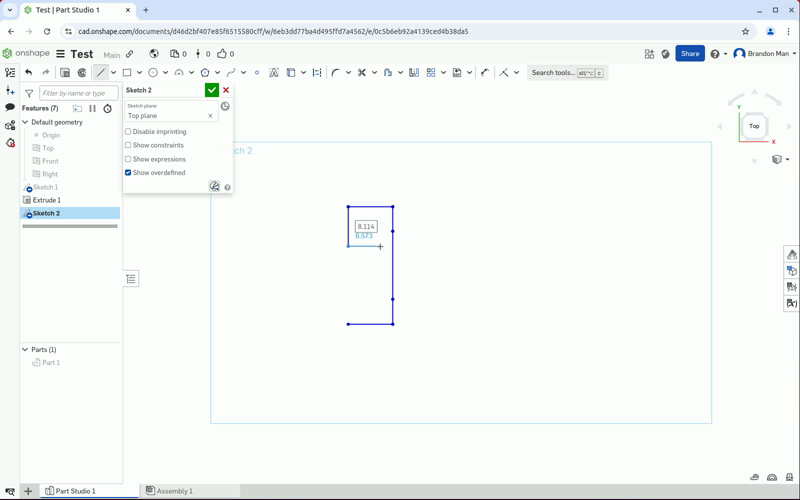
key_up(shift)
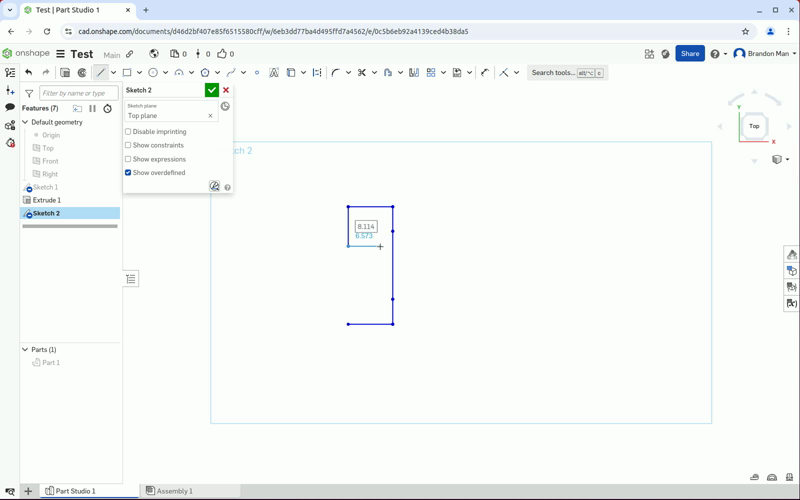
key_down(shift)
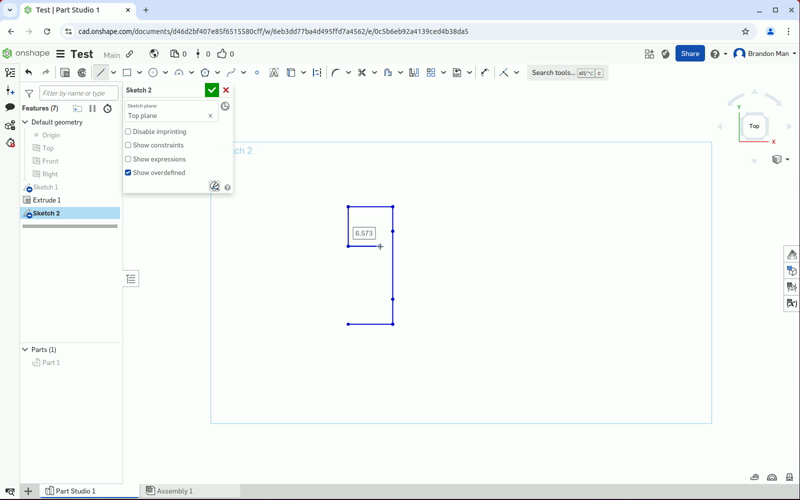
mouse_move(410, 246)
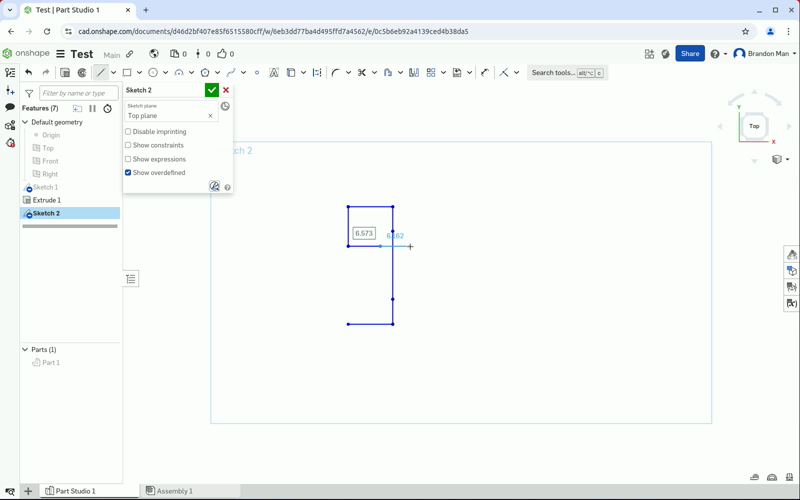
mouse_move(380, 284)
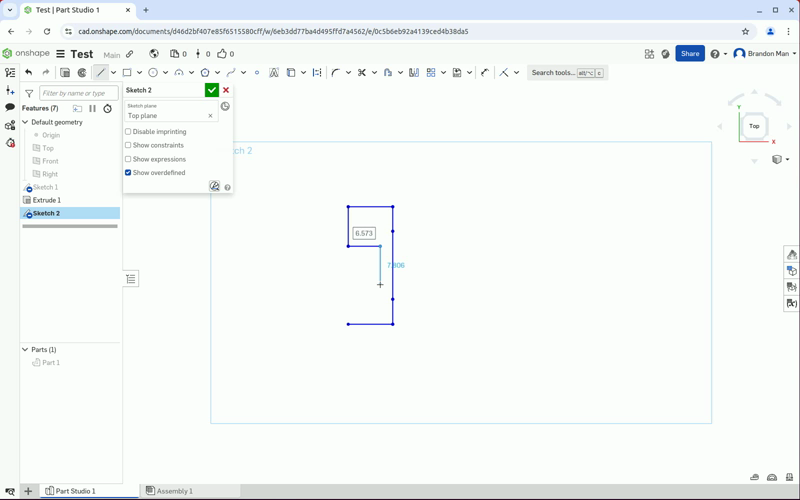
click(380, 284)
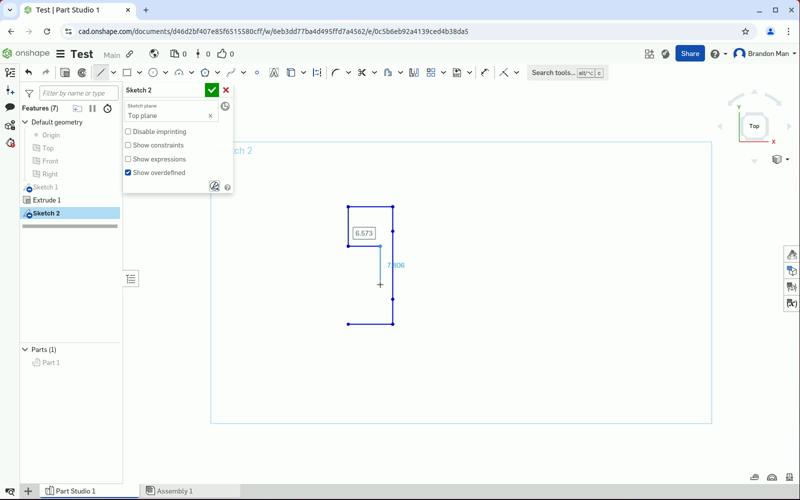
key_up(shift)
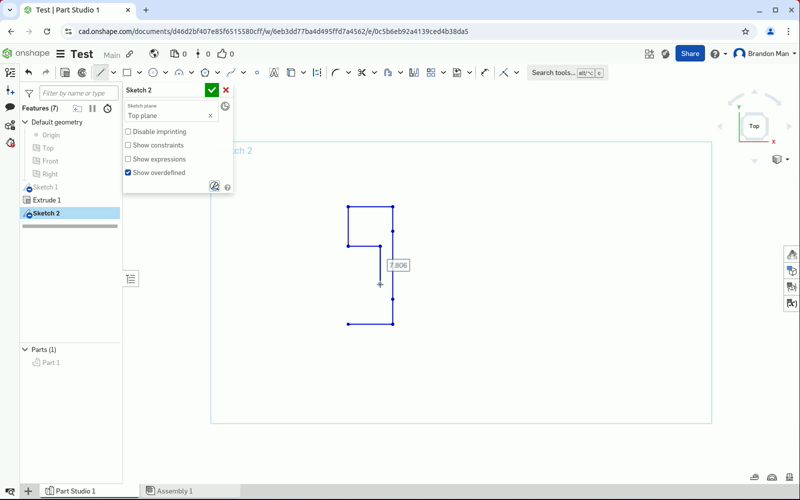
key_down(shift)
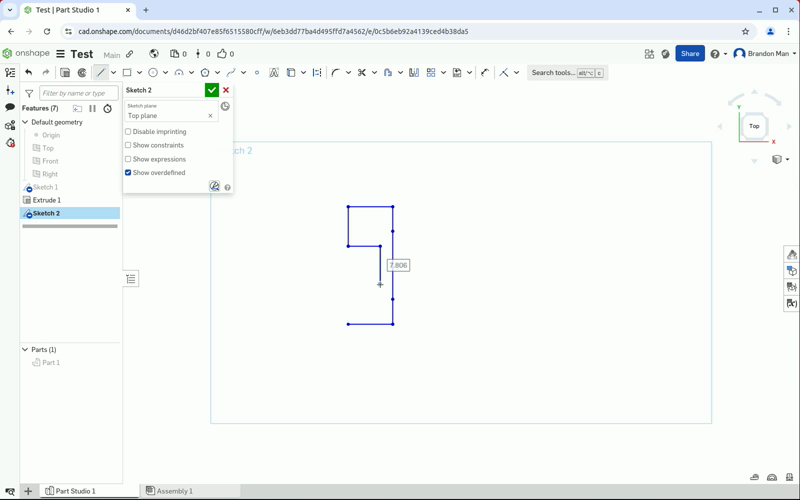
mouse_move(410, 284)
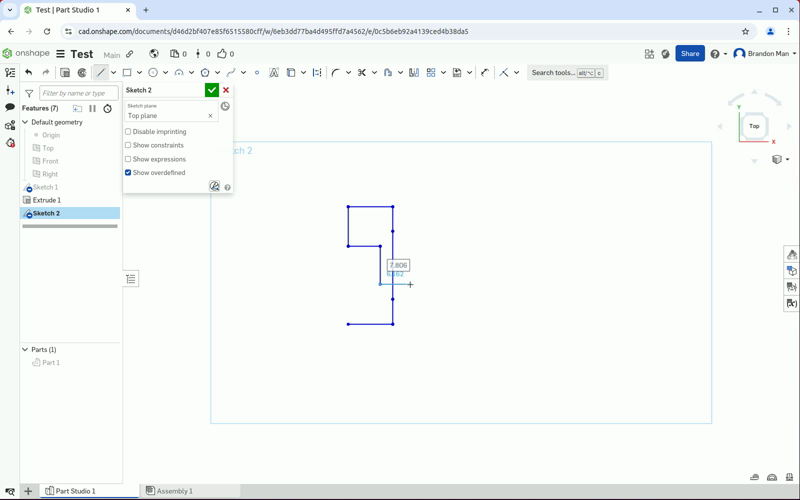
mouse_move(348, 284)
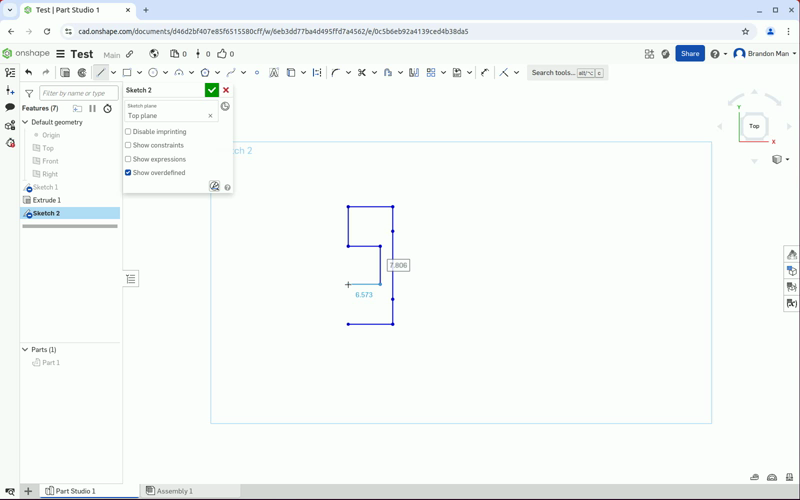
click(348, 284)
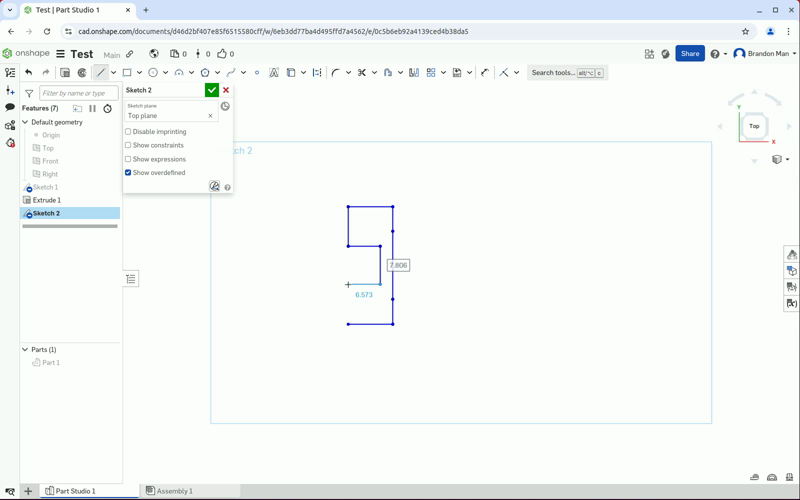
key_up(shift)
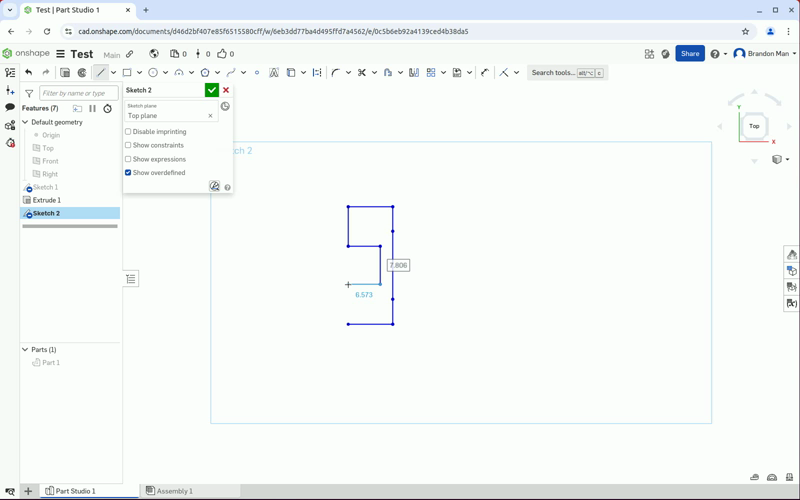
mouse_move(378, 284)
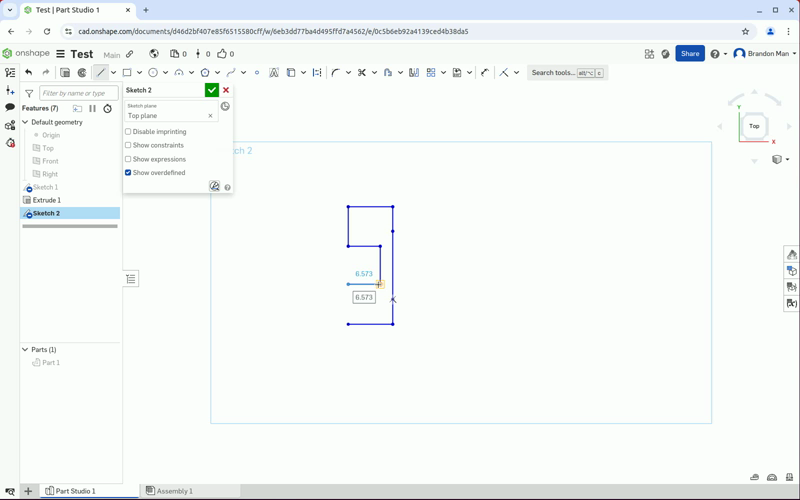
key_down(shift)
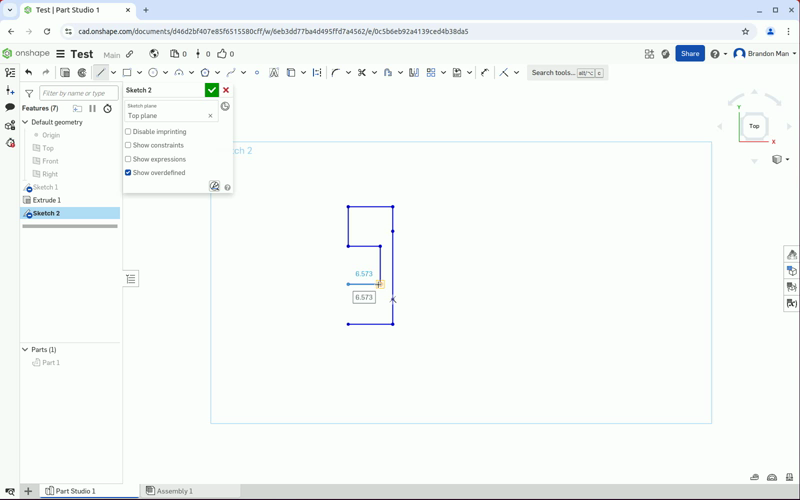
mouse_move(348, 324)
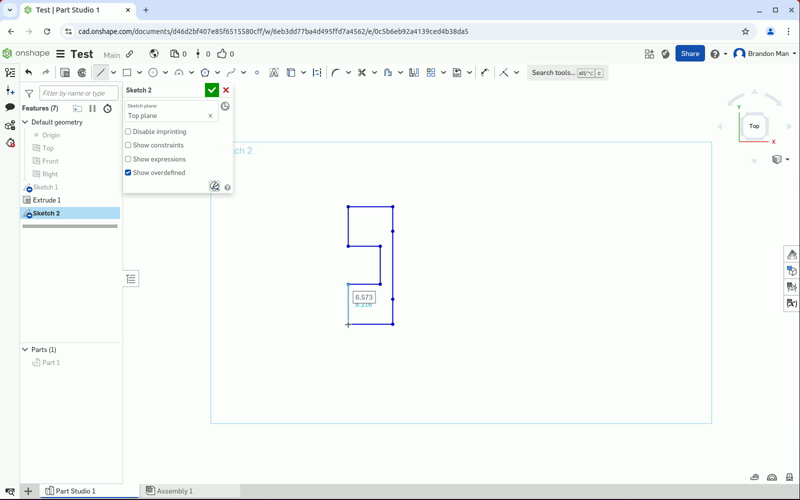
key_up(shift)
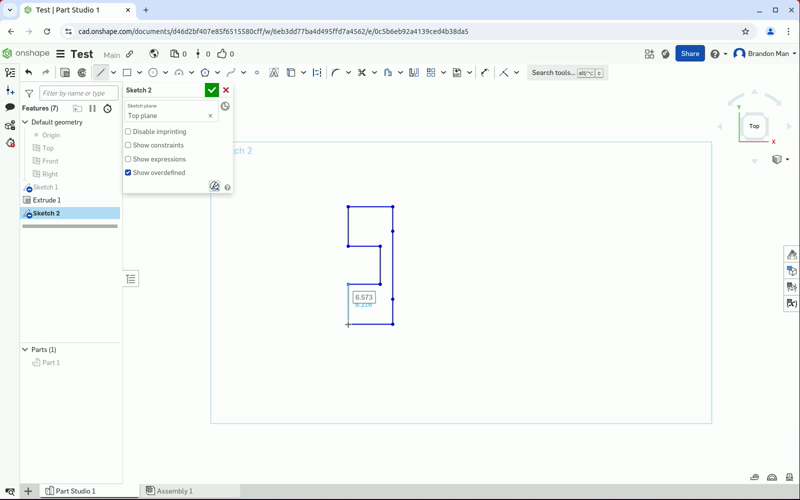
click(348, 324)
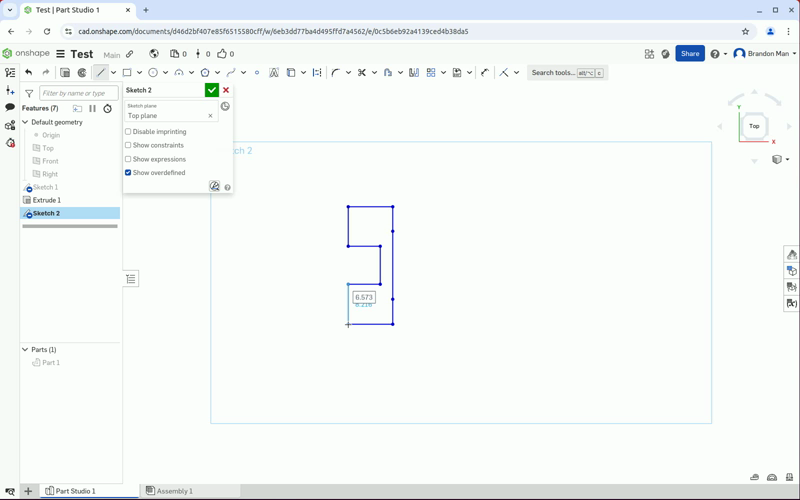
key(esc)
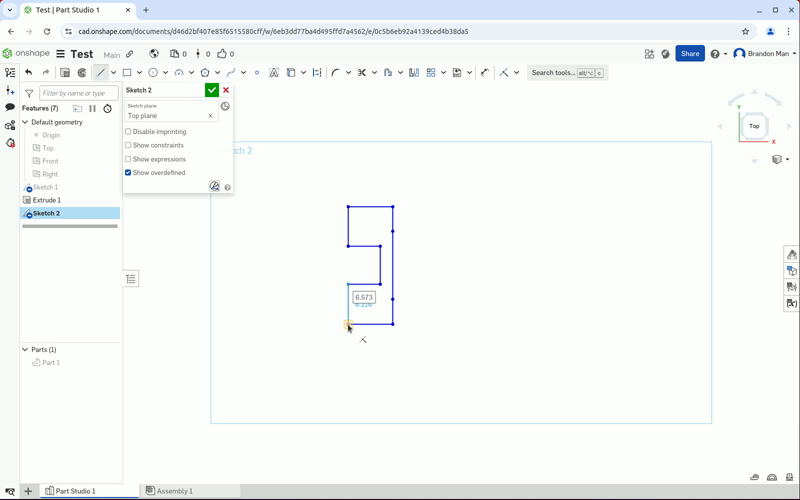
mouse_move(358, 231)
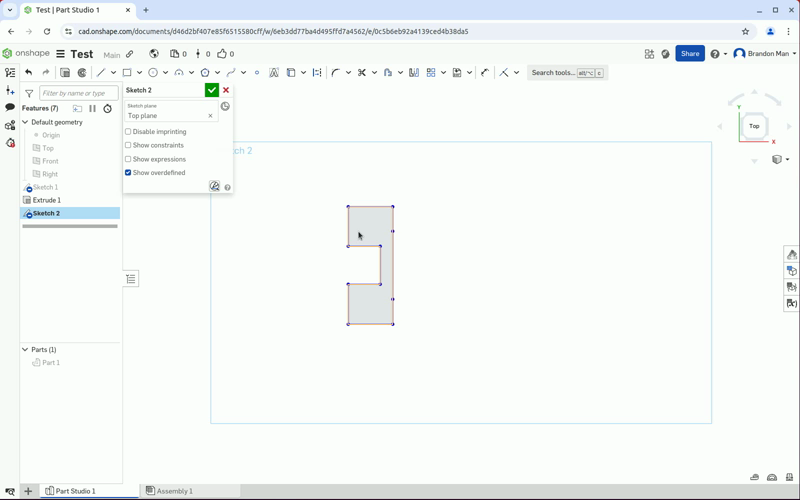
click(358, 231)
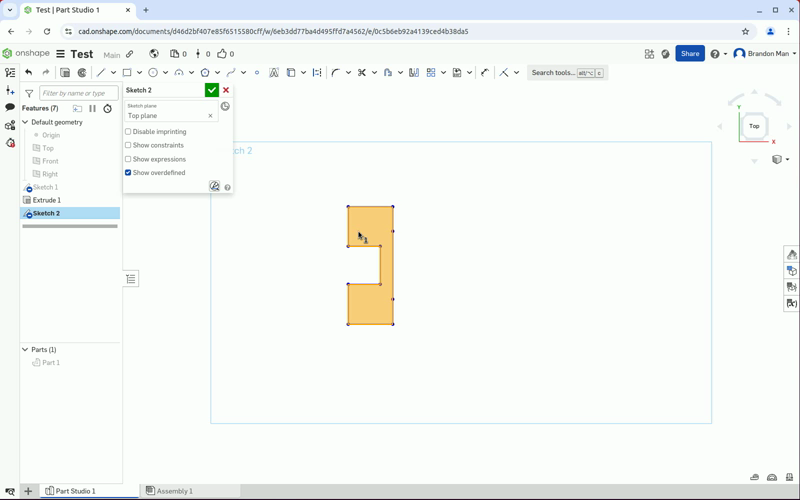
mouse_move(73, 352)
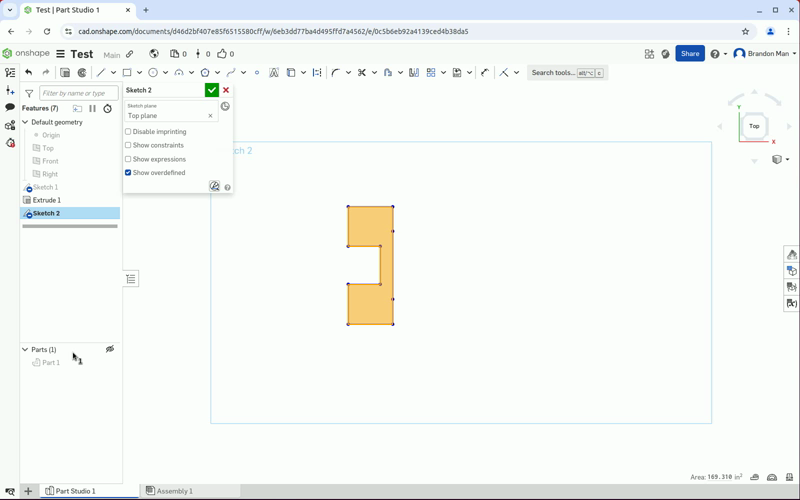
key(shift+y)
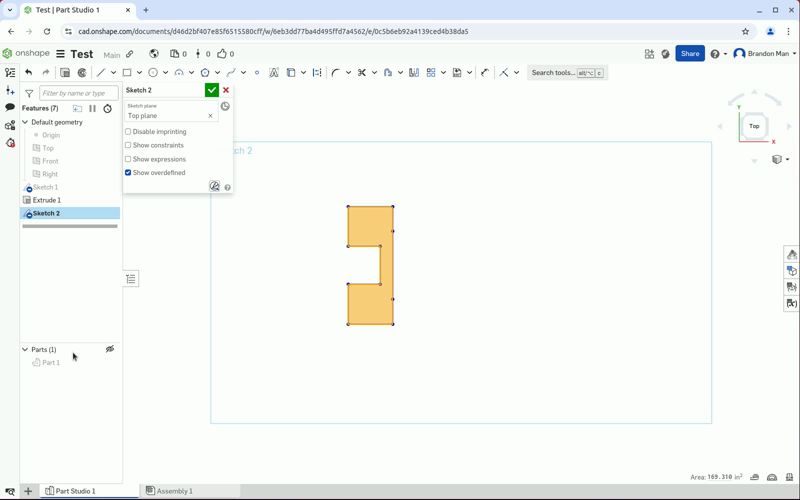
key(shift+e)
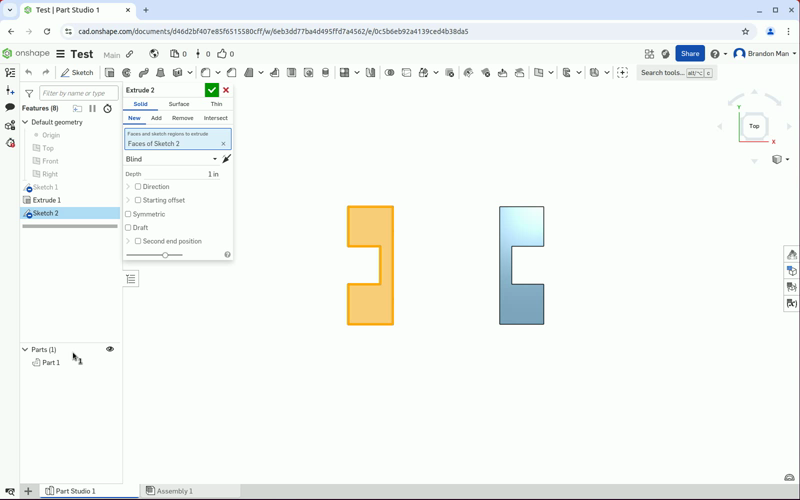
mouse_move(143, 106)
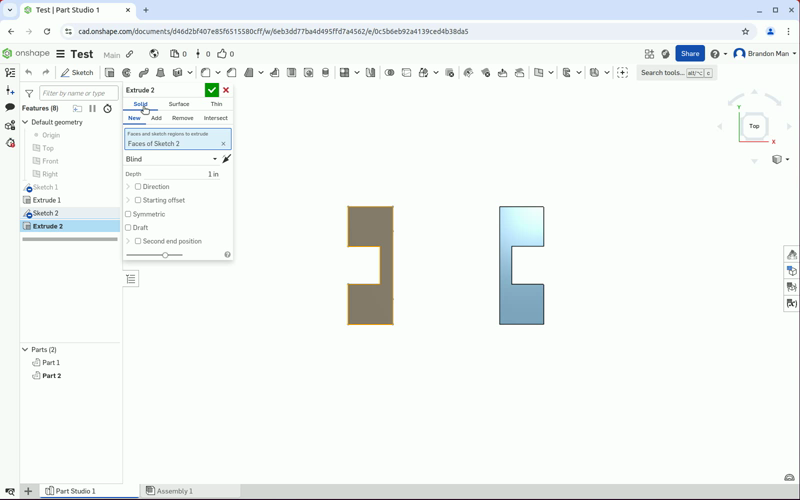
click(143, 106)
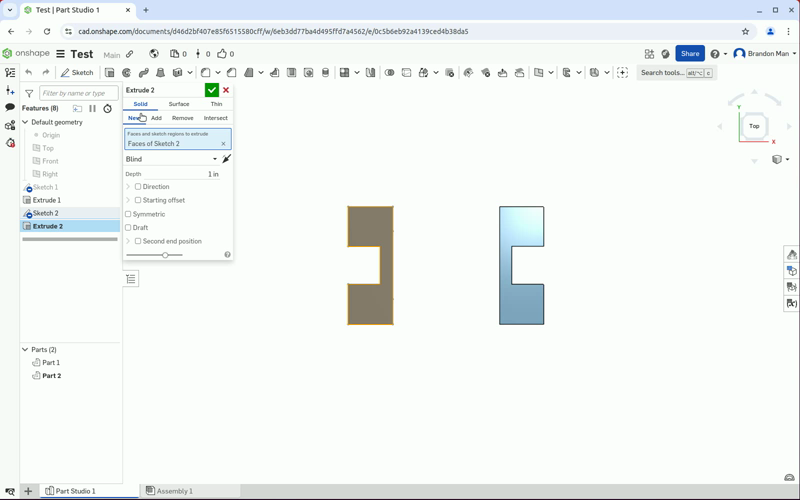
mouse_move(137, 120)
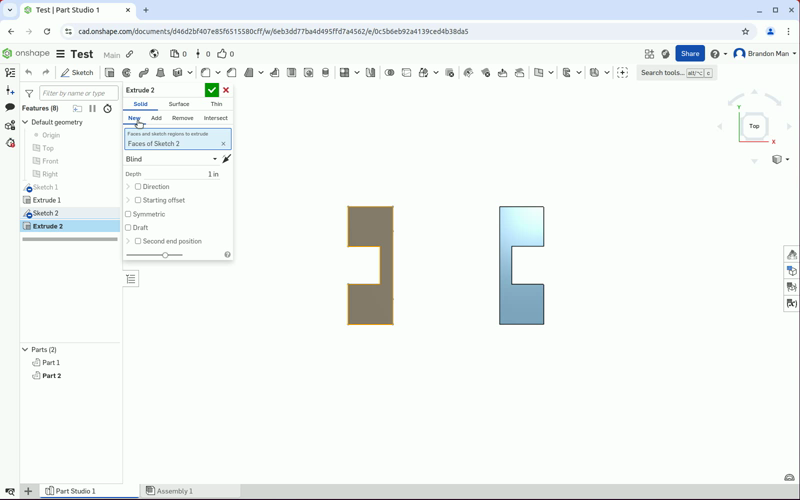
click(137, 120)
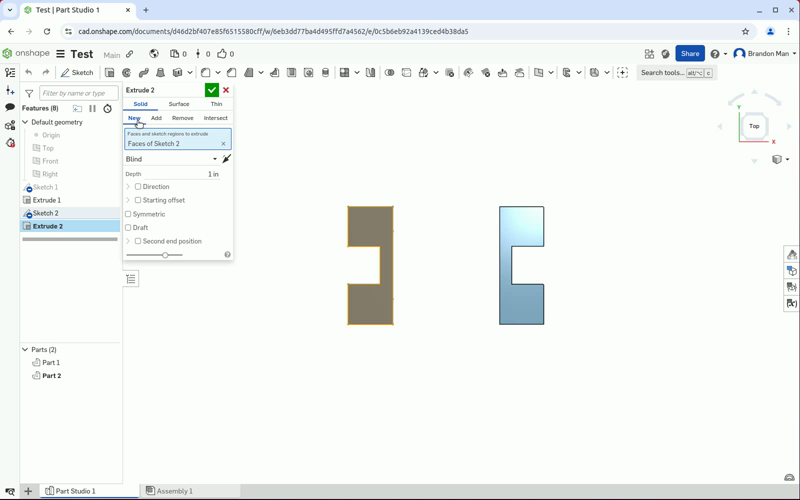
key(tab, 4)
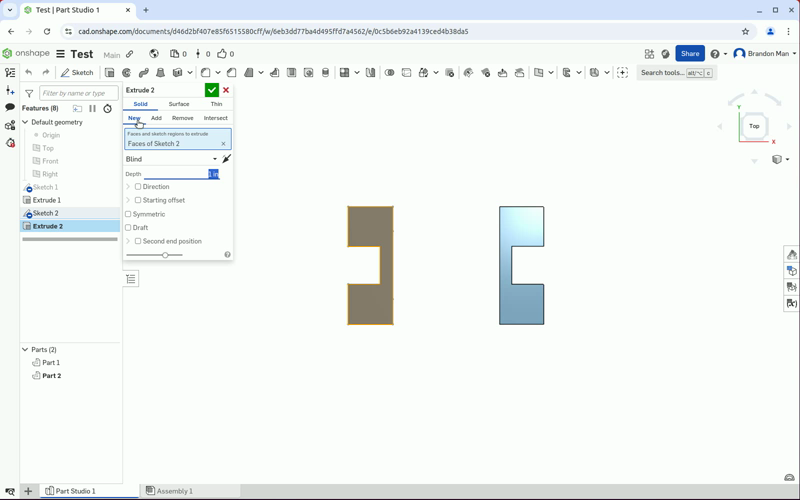
text(5.055)
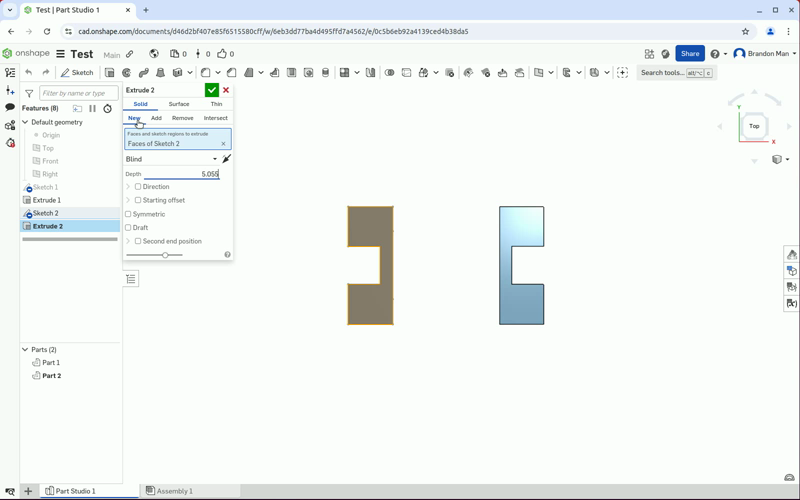
key(enter)
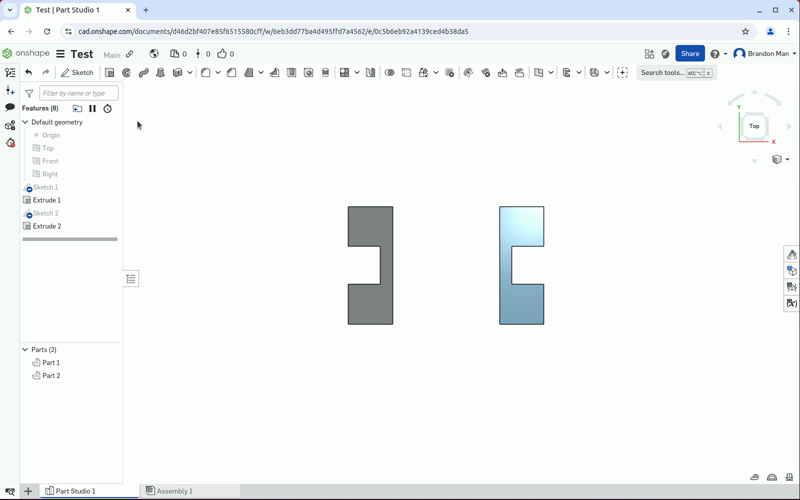
key(shift+h)
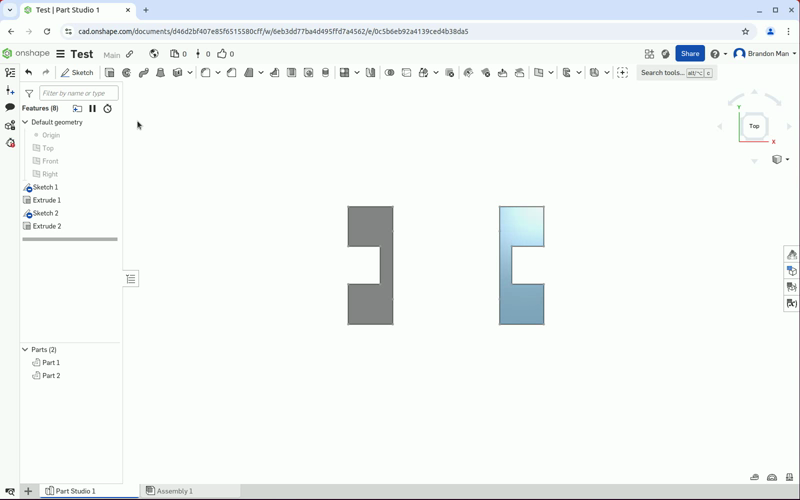
key(shift+h)
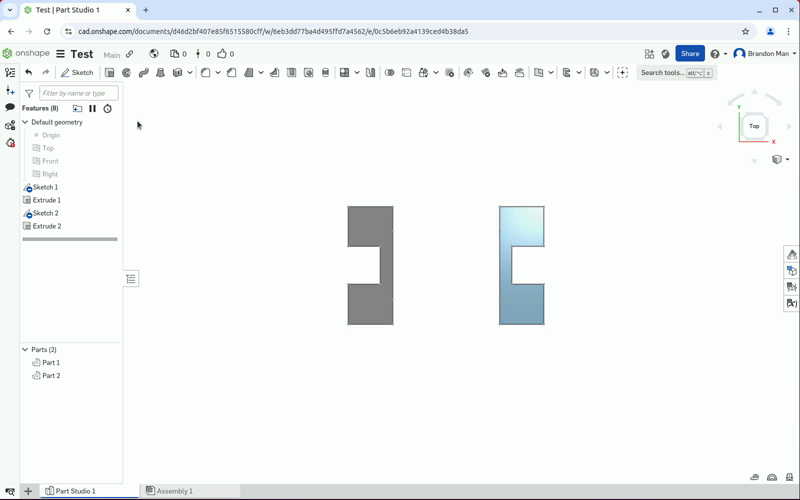
key(shift+7)
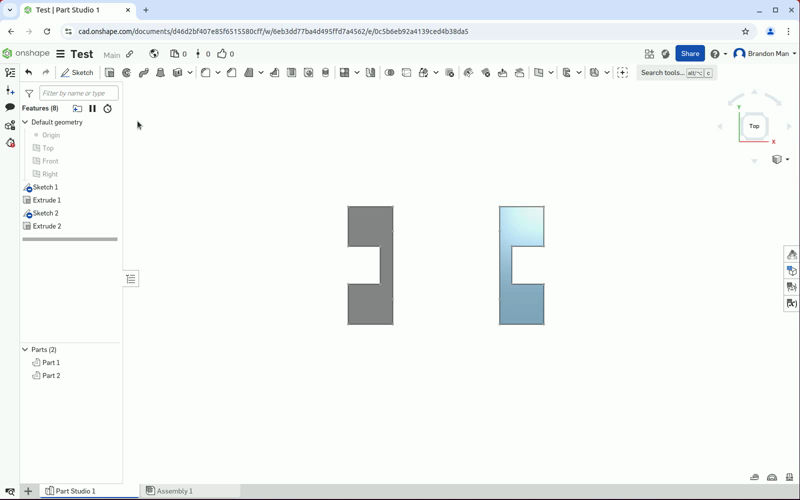
key(up, 3)
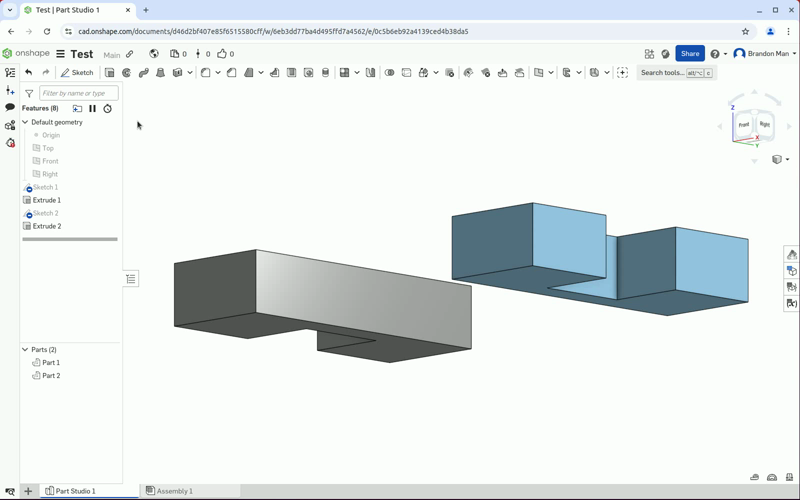
key(left, 3)
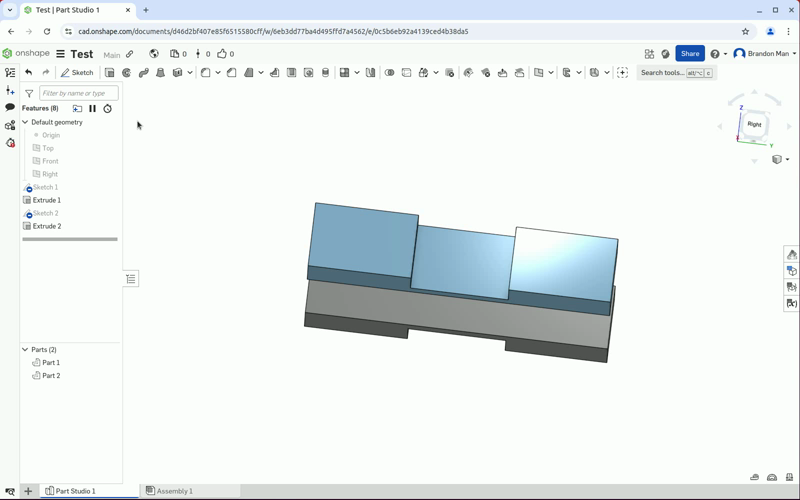
key(right, 3)
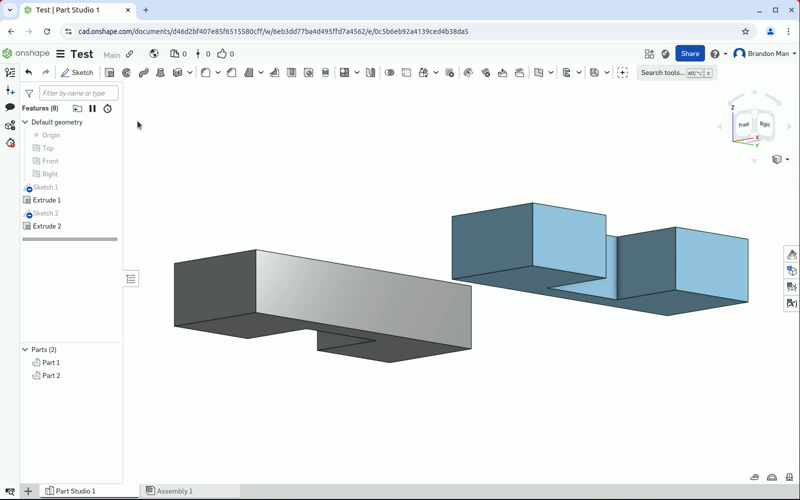
key(down, 3)
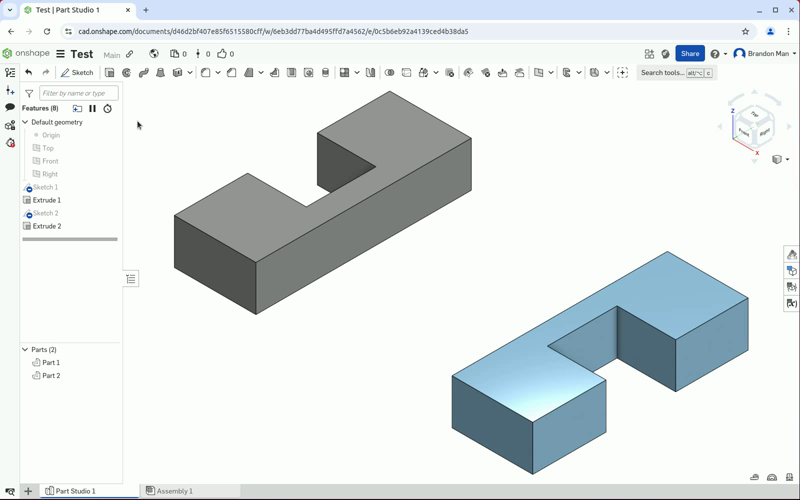
mouse_move(73, 189)
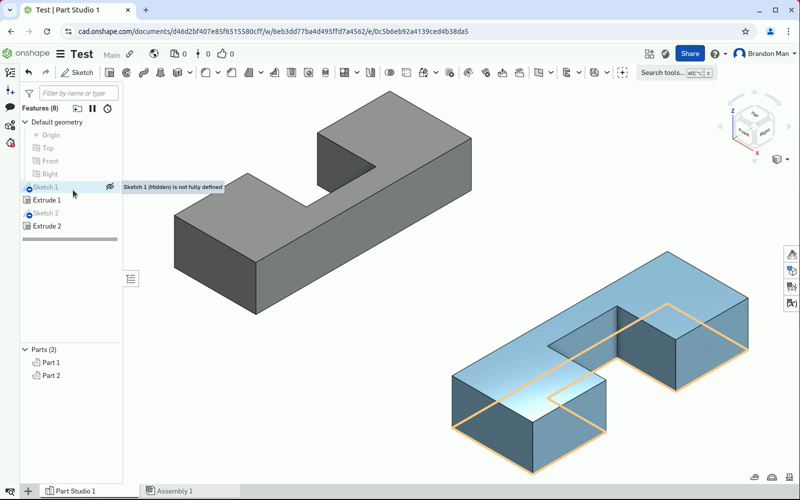
click(73, 189)